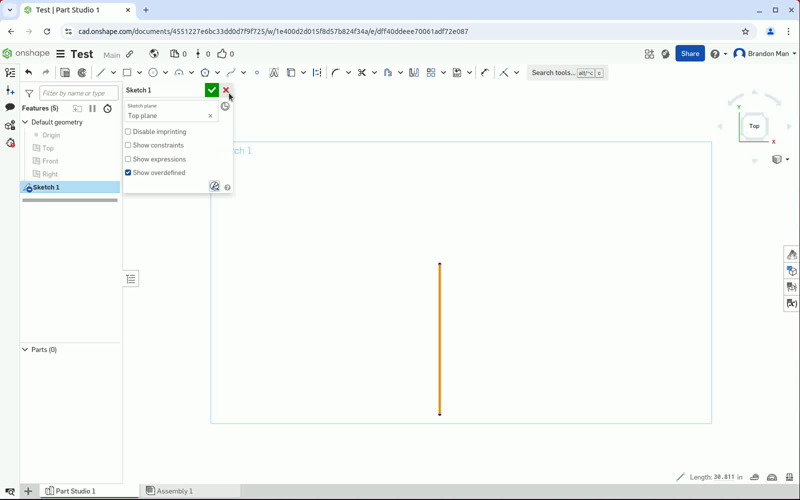
key(shift+h)
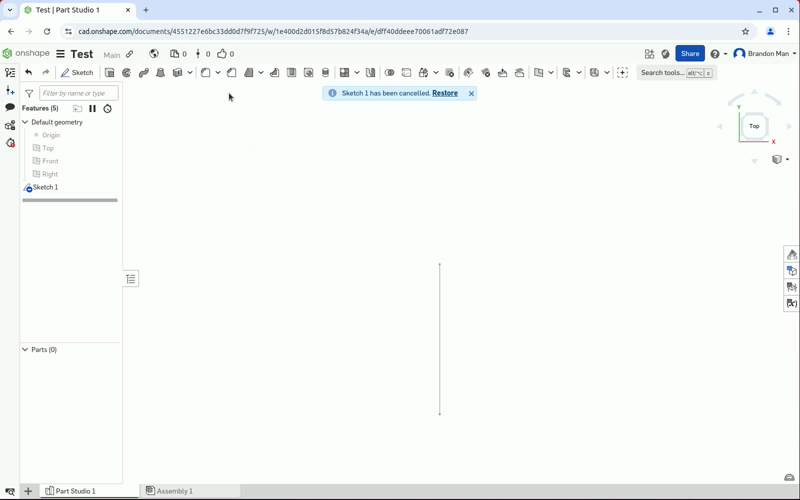
key(shift+s)
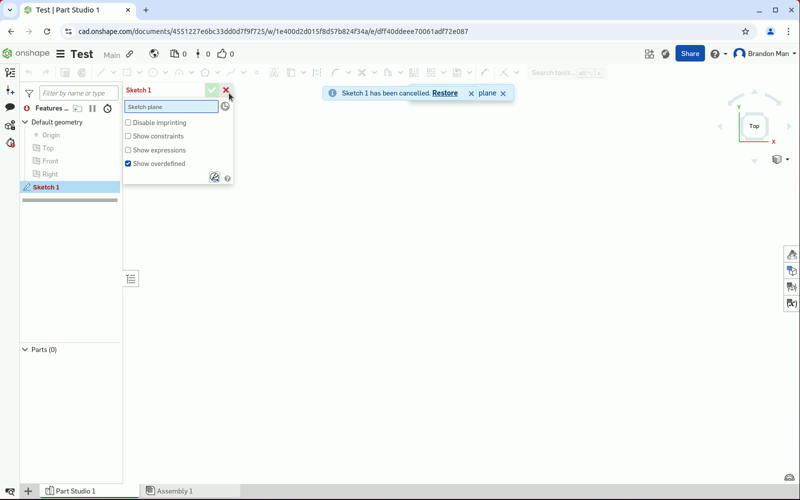
mouse_move(73, 150)
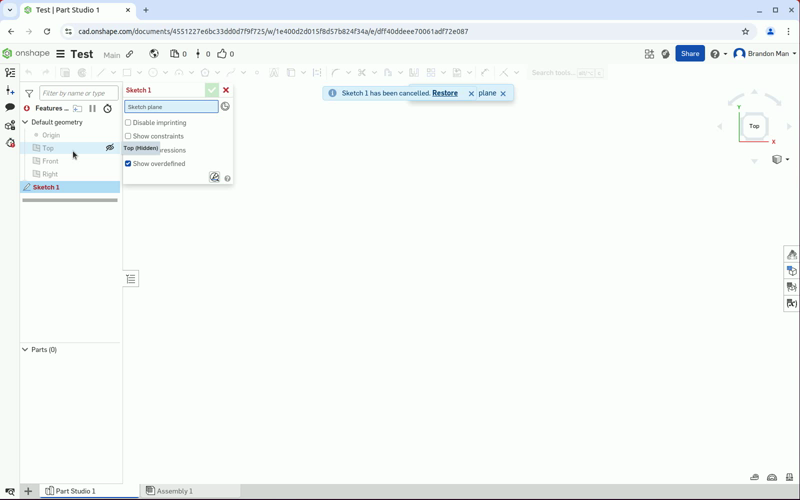
click(73, 150)
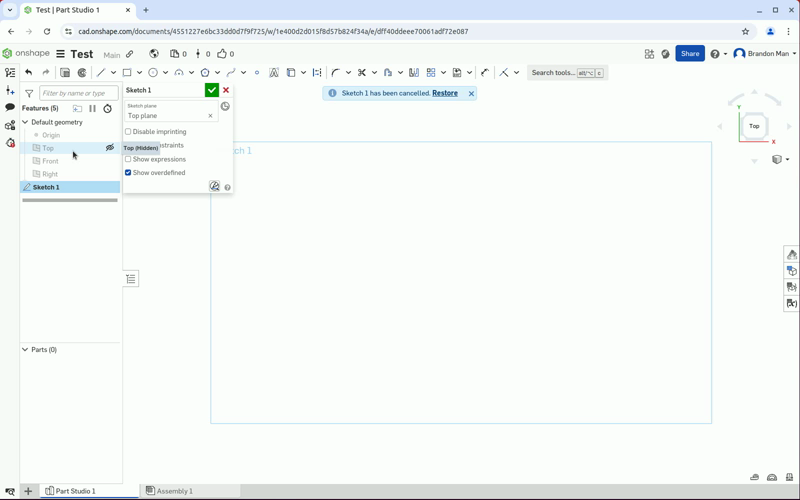
mouse_move(73, 352)
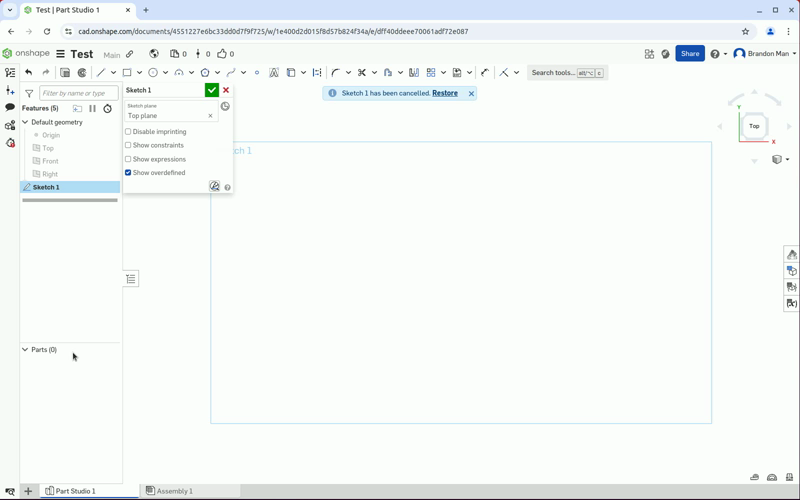
key(y)
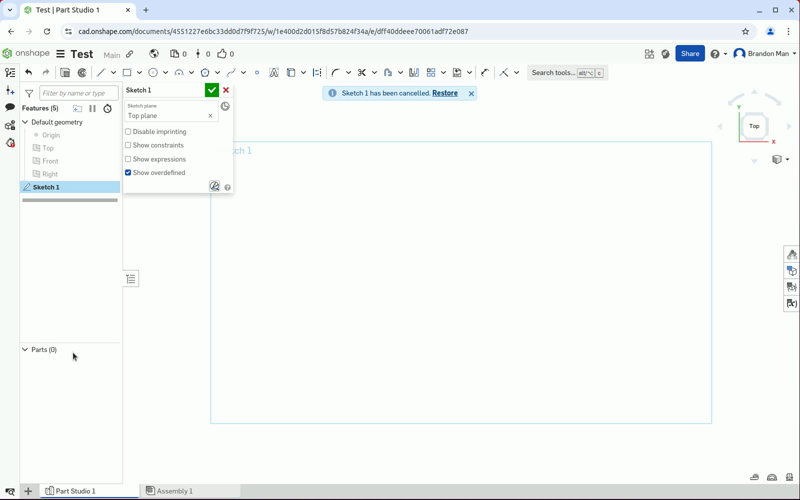
key(l)
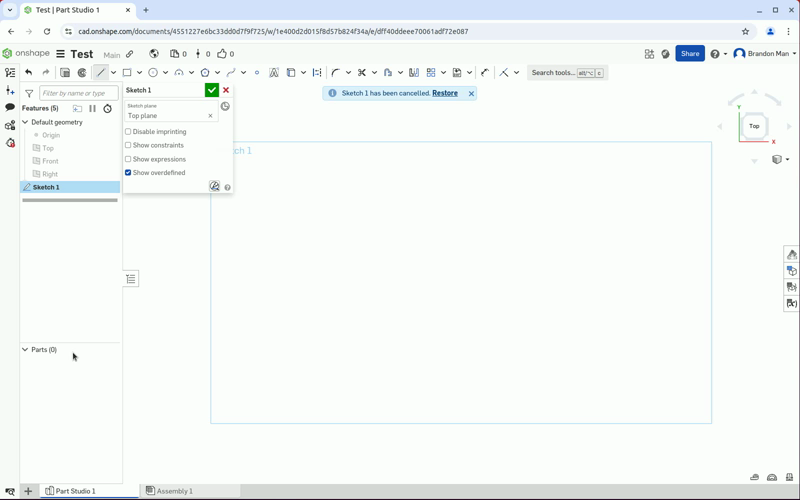
key_down(shift)
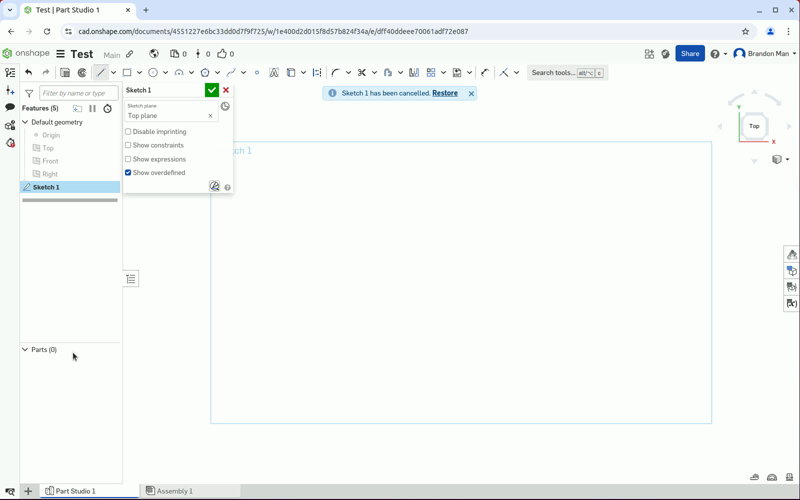
mouse_move(460, 282)
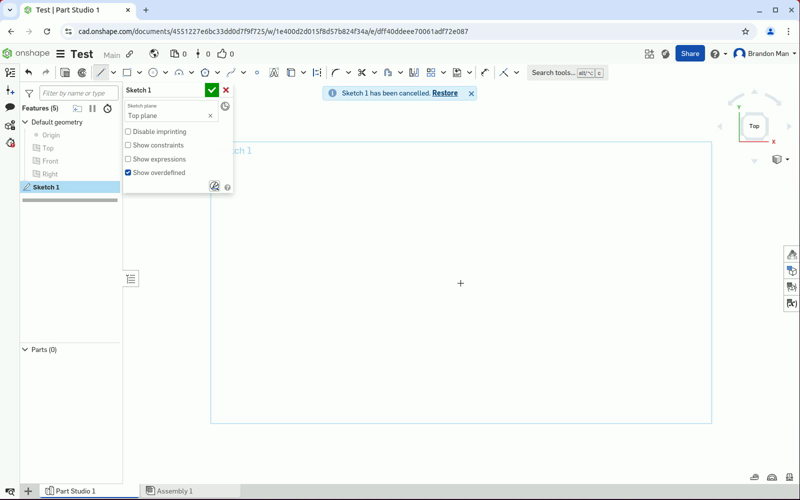
click(460, 282)
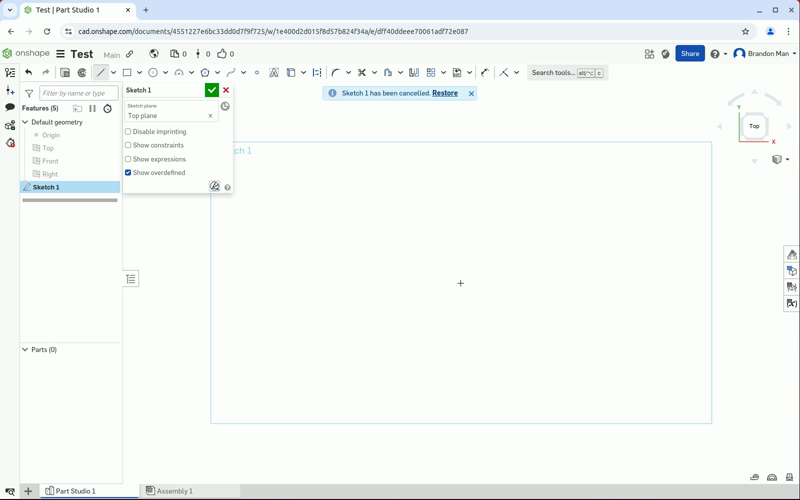
key_up(shift)
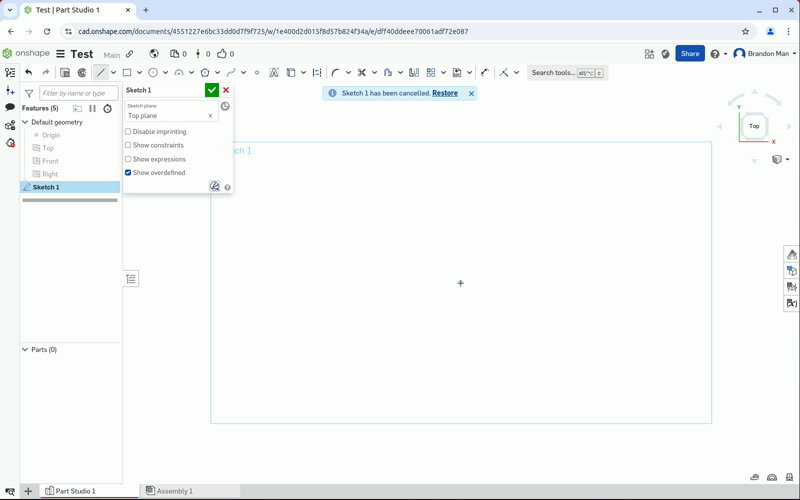
key_down(shift)
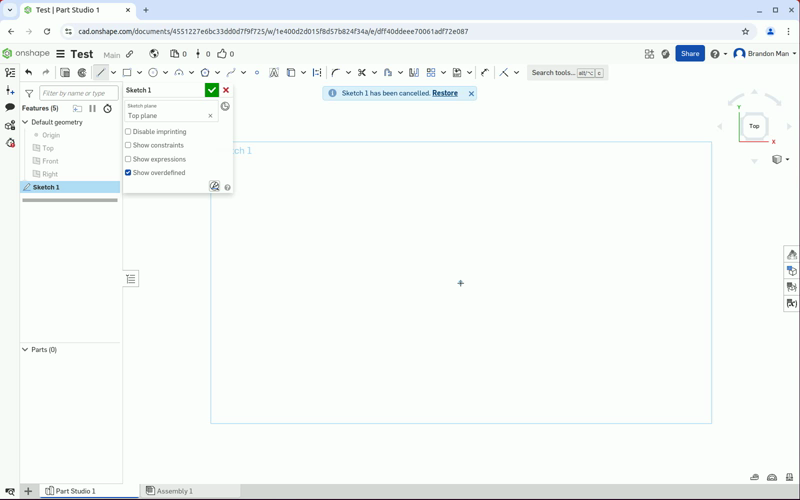
mouse_move(490, 282)
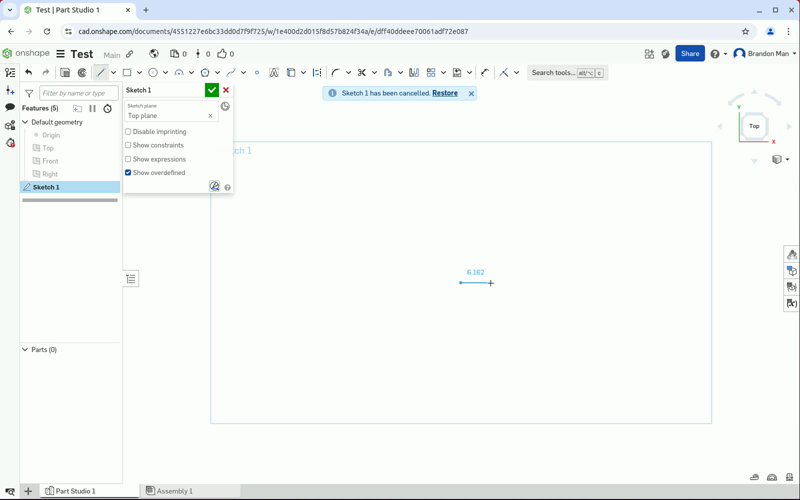
mouse_move(485, 282)
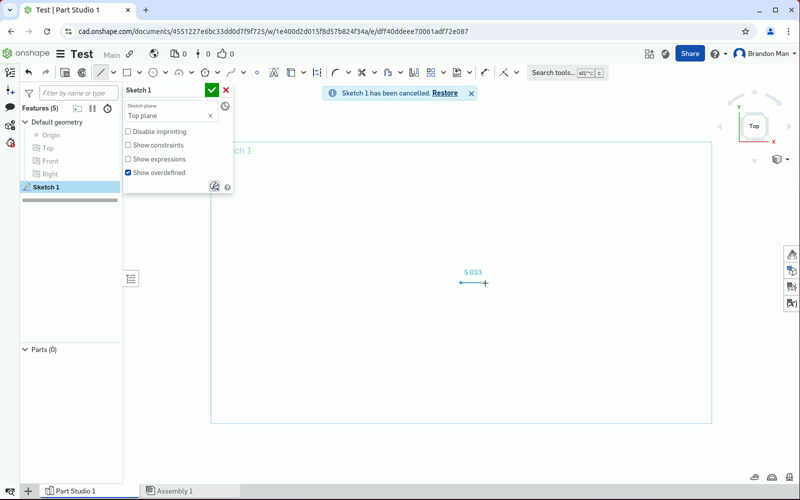
click(485, 282)
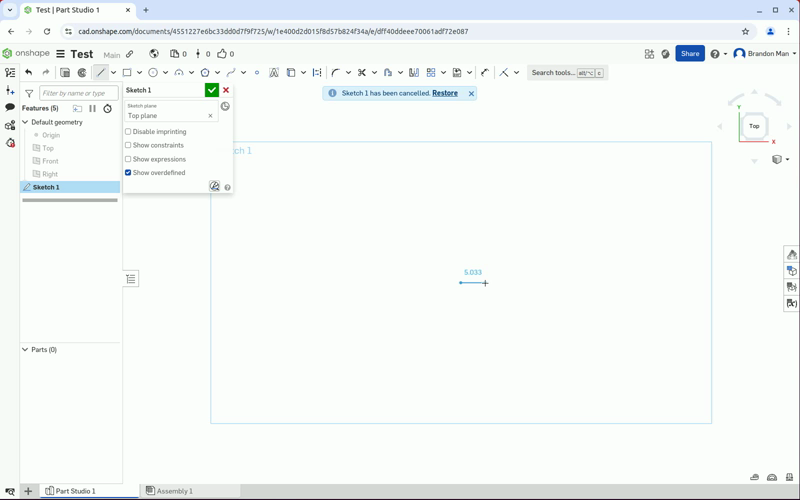
key_up(shift)
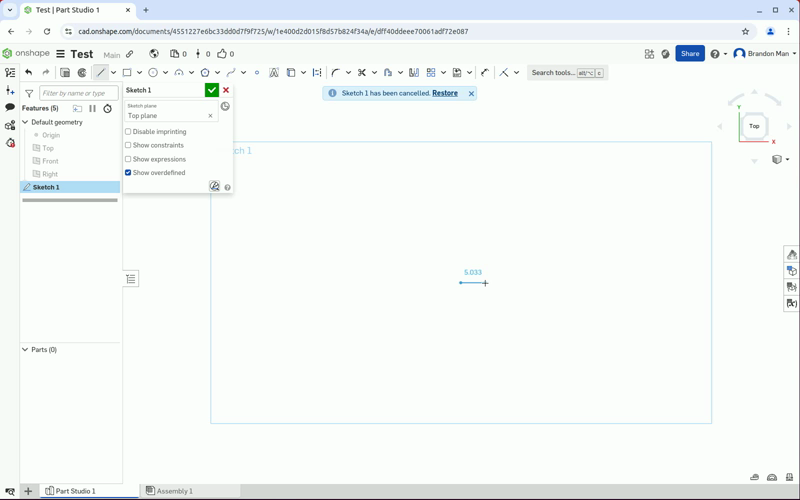
key_down(shift)
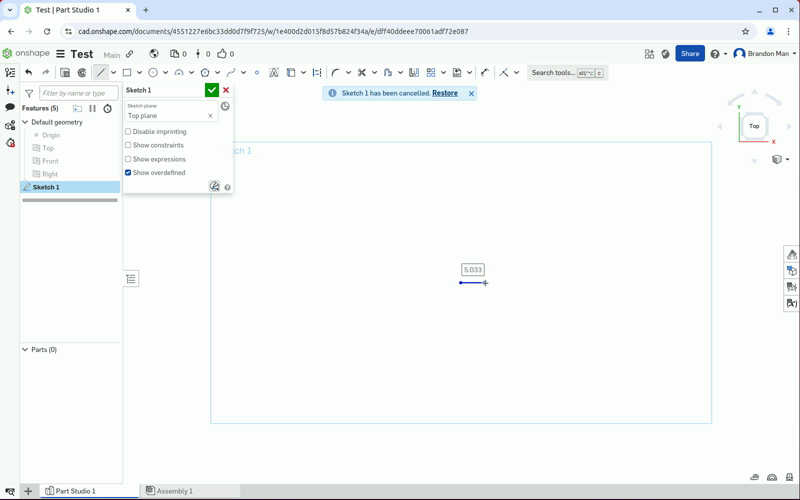
mouse_move(515, 282)
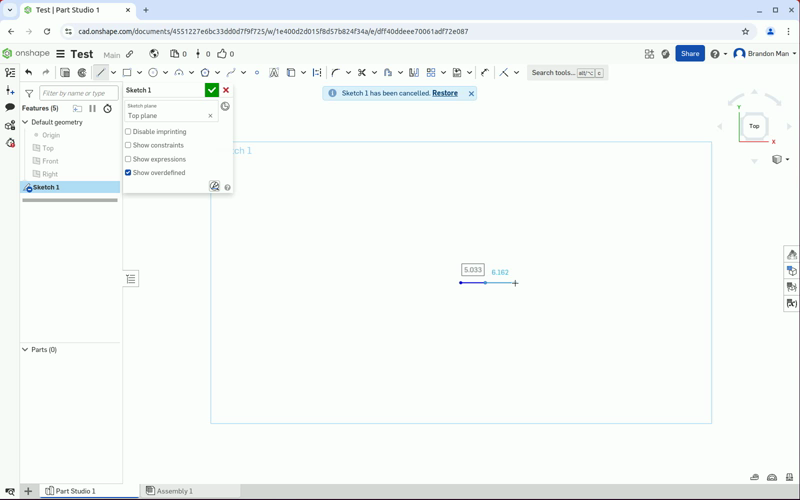
mouse_move(485, 272)
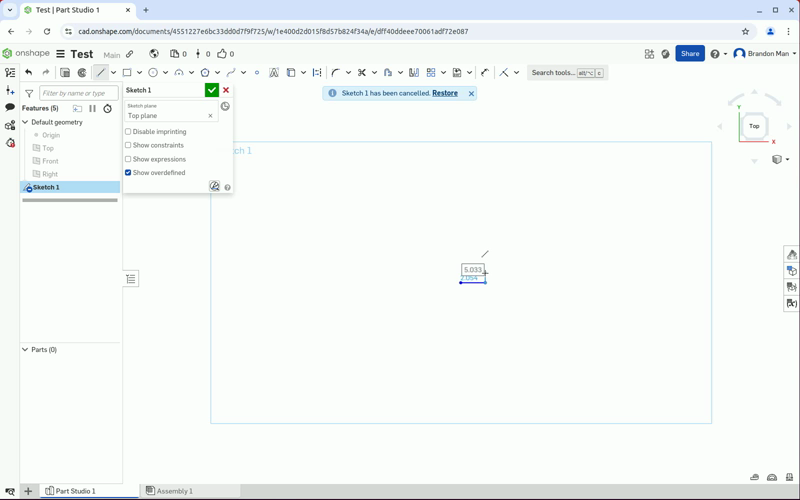
click(485, 272)
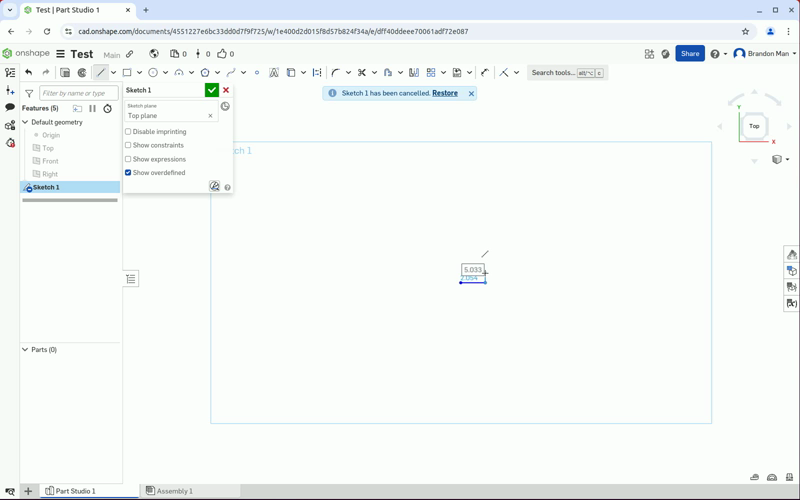
key_up(shift)
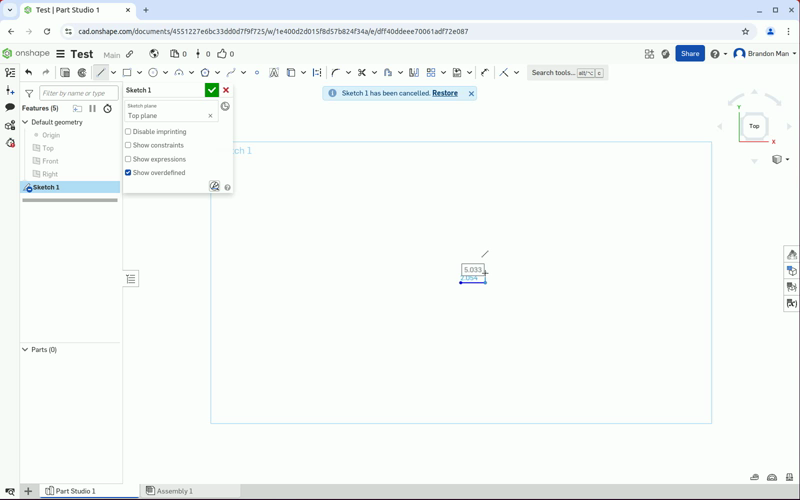
key_down(shift)
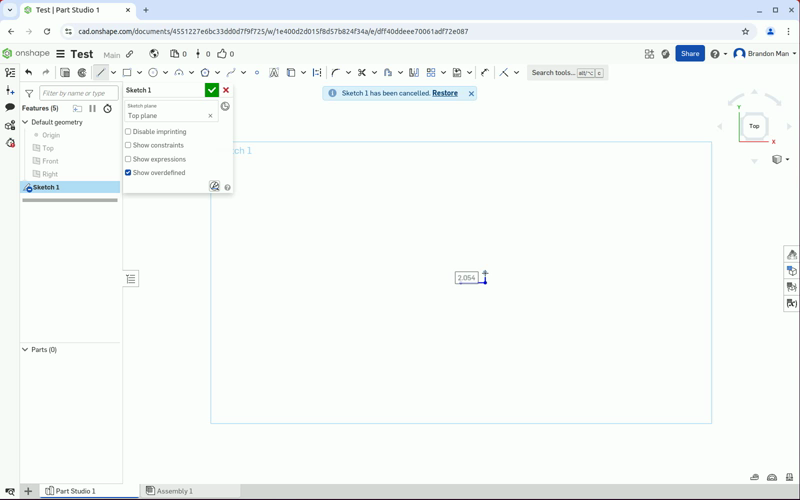
mouse_move(515, 272)
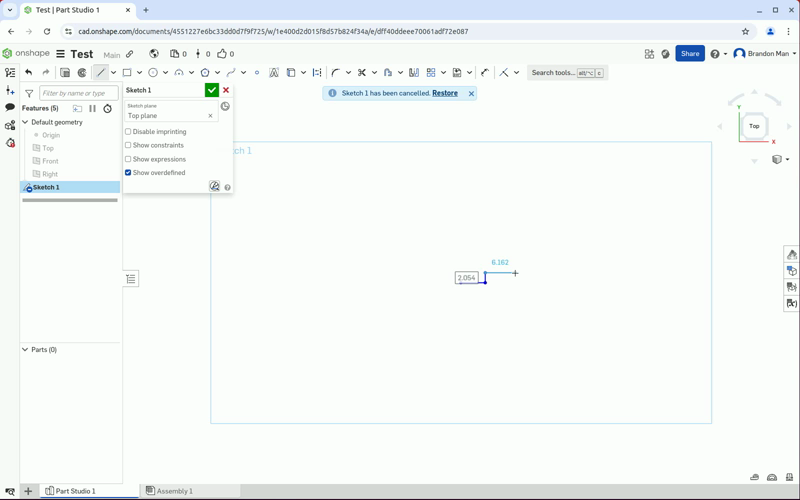
mouse_move(460, 272)
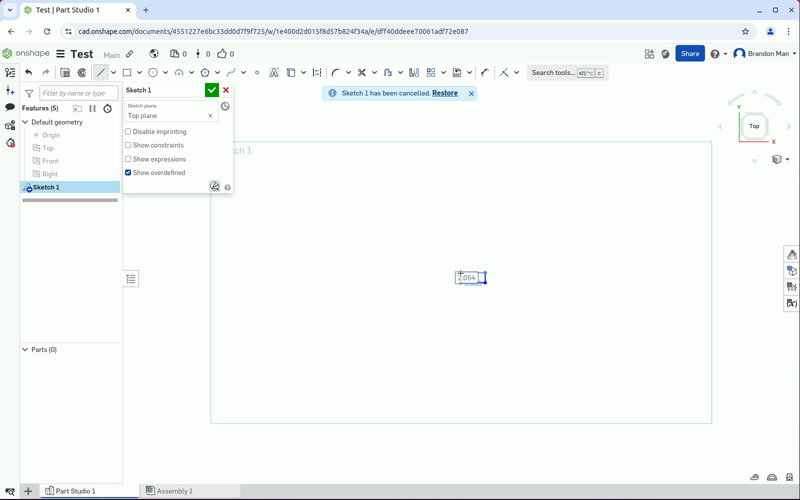
click(460, 272)
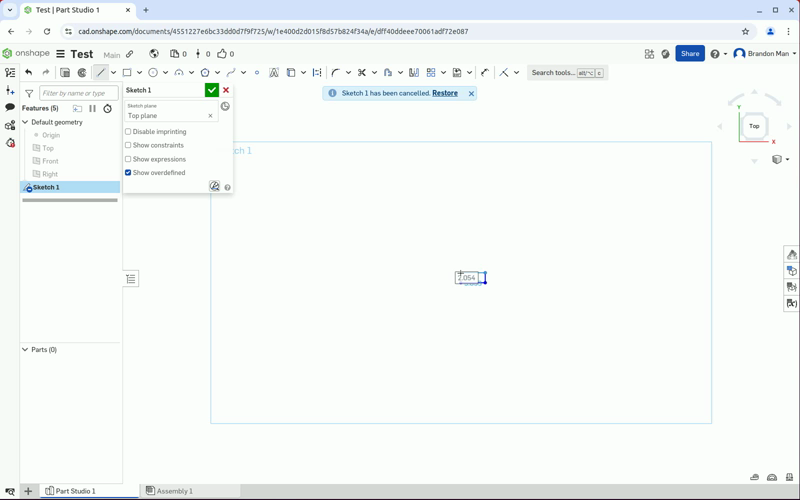
key_up(shift)
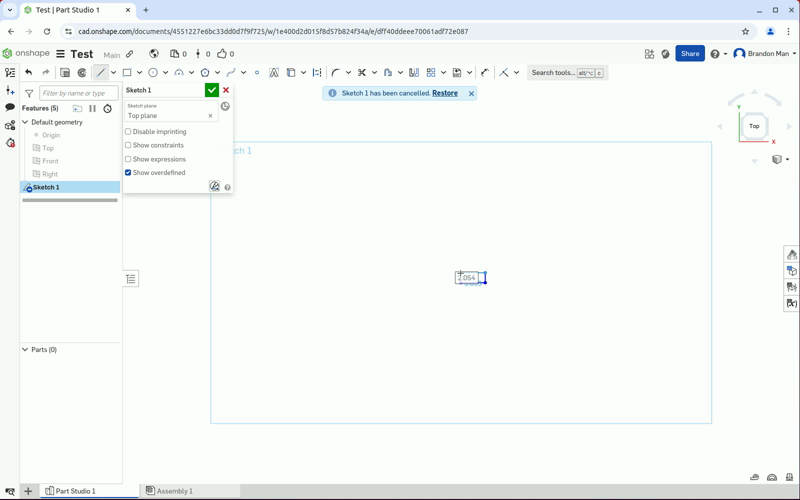
mouse_move(490, 272)
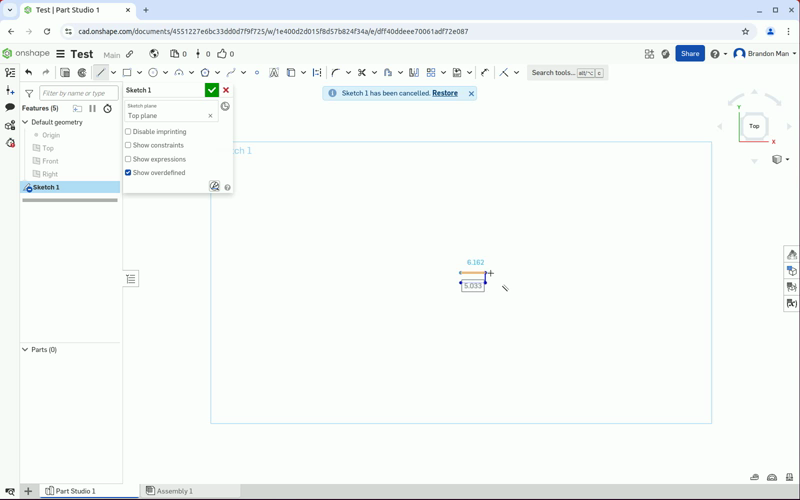
key_down(shift)
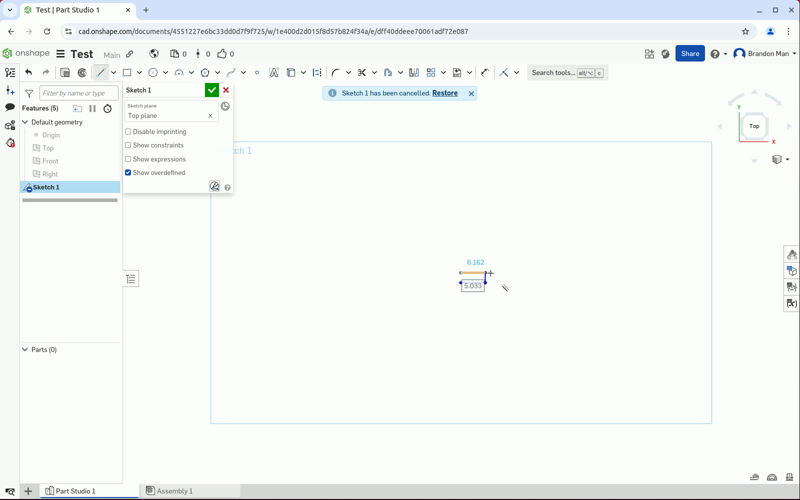
mouse_move(460, 282)
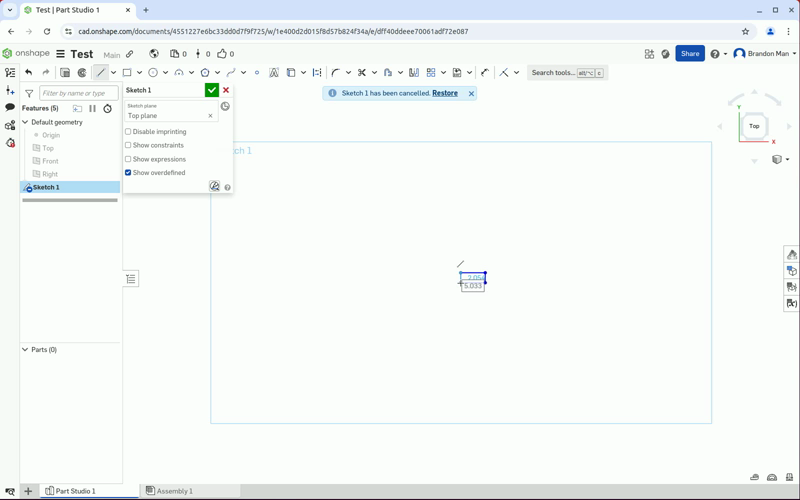
key_up(shift)
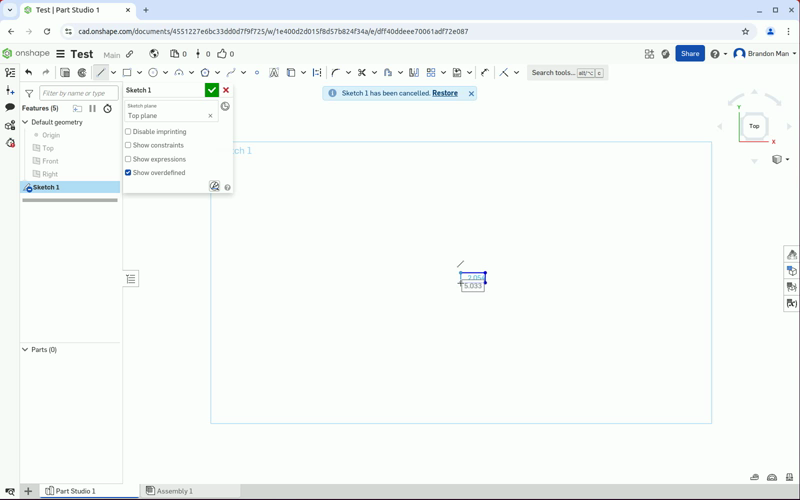
click(460, 282)
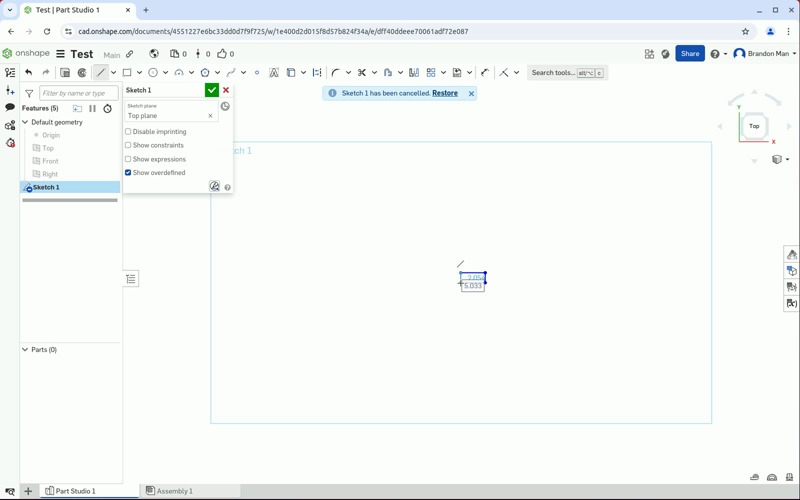
key(esc)
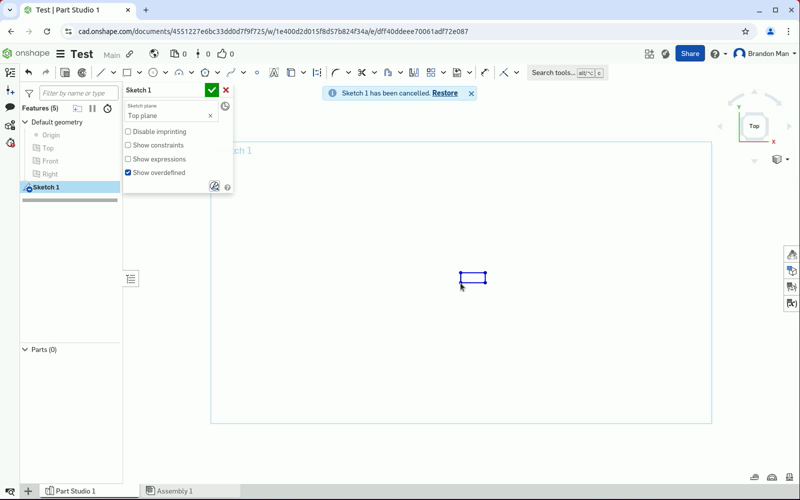
mouse_move(484, 276)
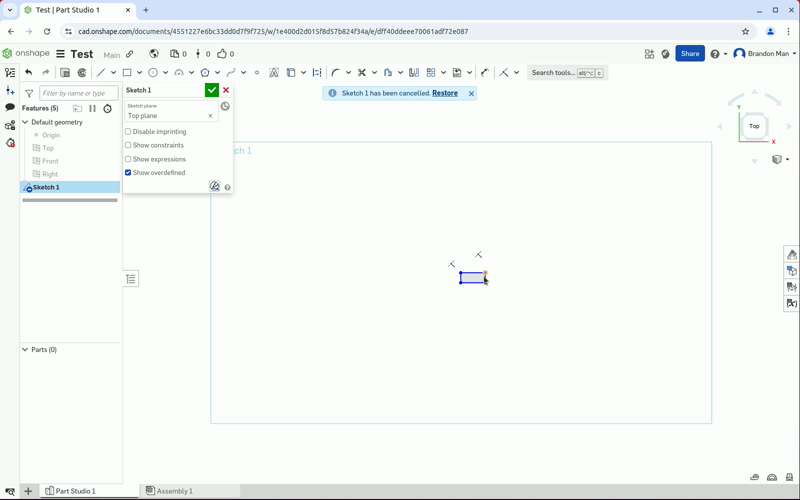
scroll(6)
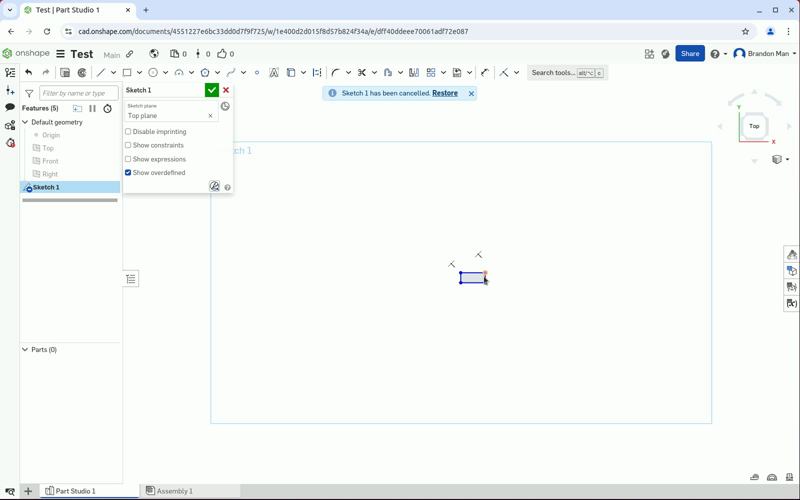
scroll(6)
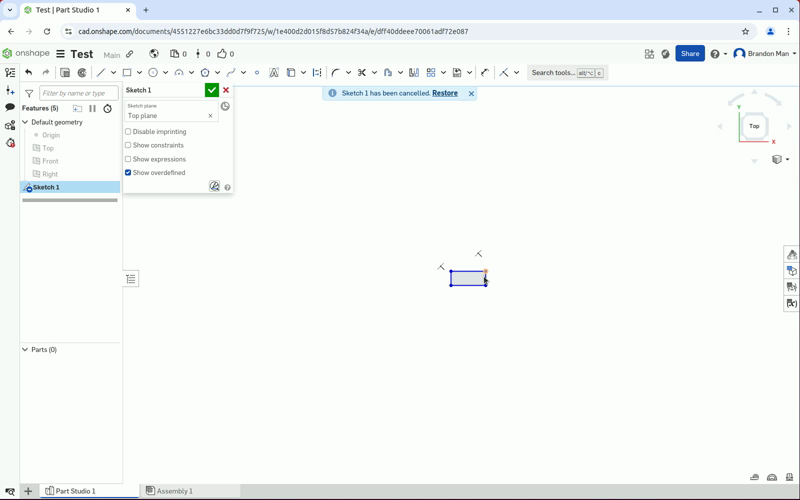
scroll(6)
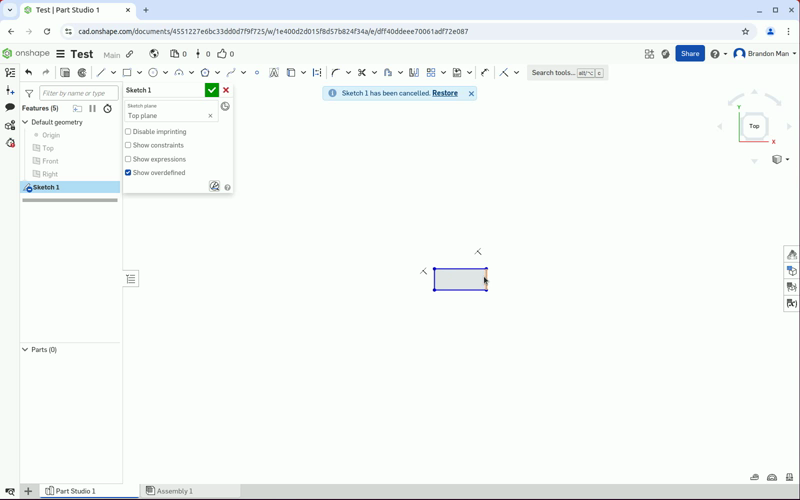
scroll(6)
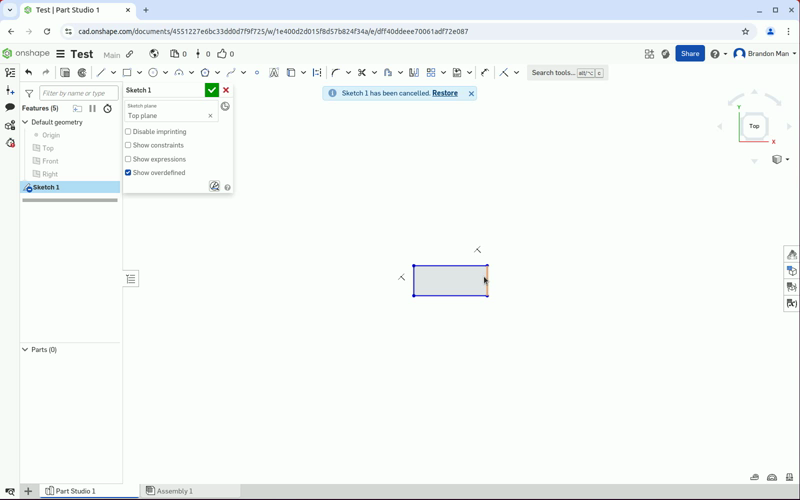
scroll(6)
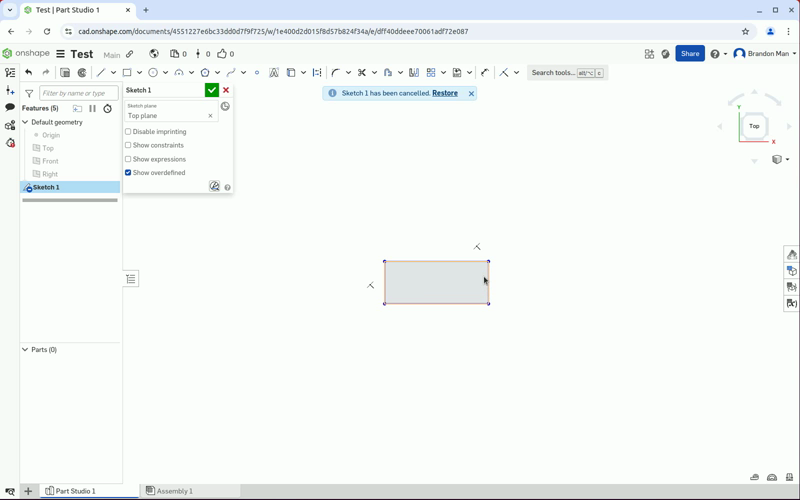
scroll(6)
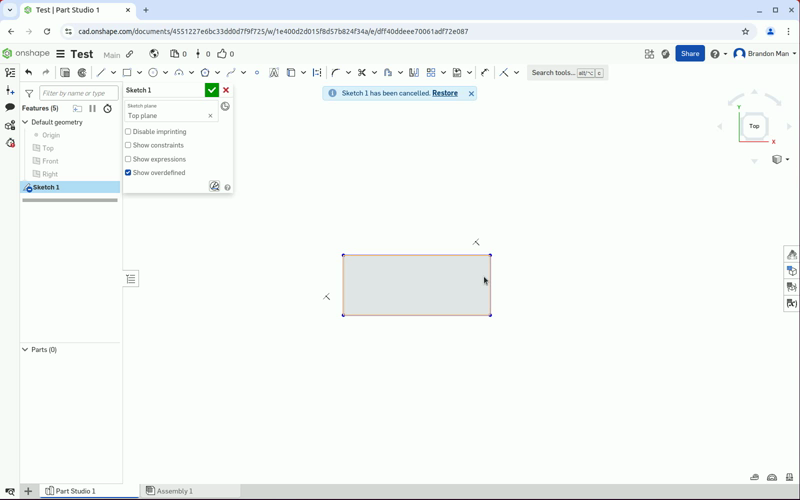
scroll(6)
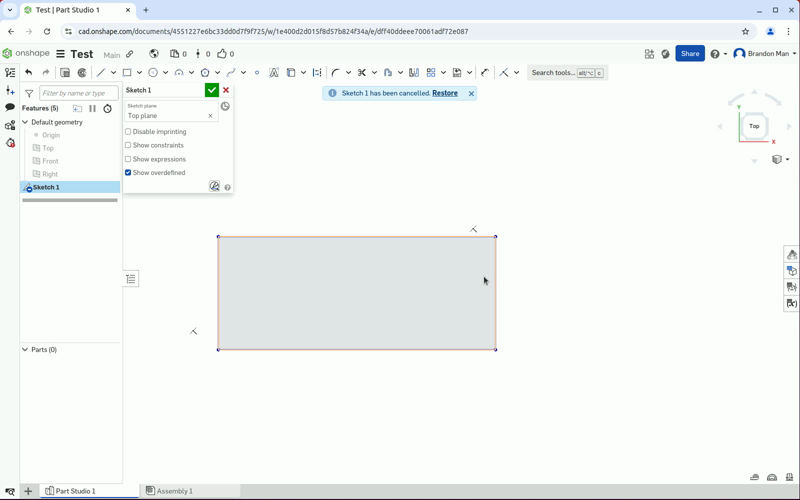
click(484, 276)
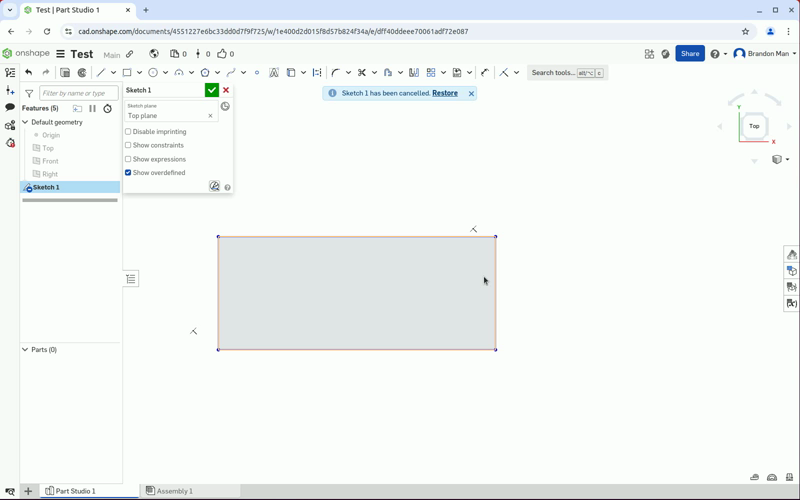
scroll(-6)
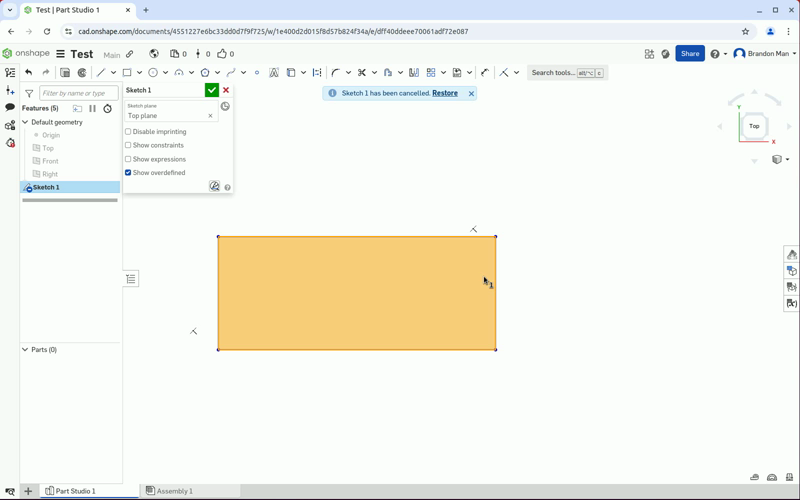
scroll(-6)
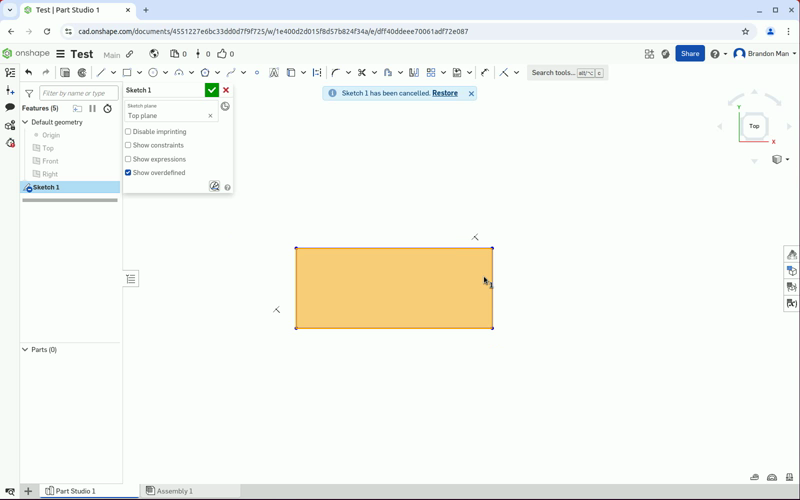
scroll(-6)
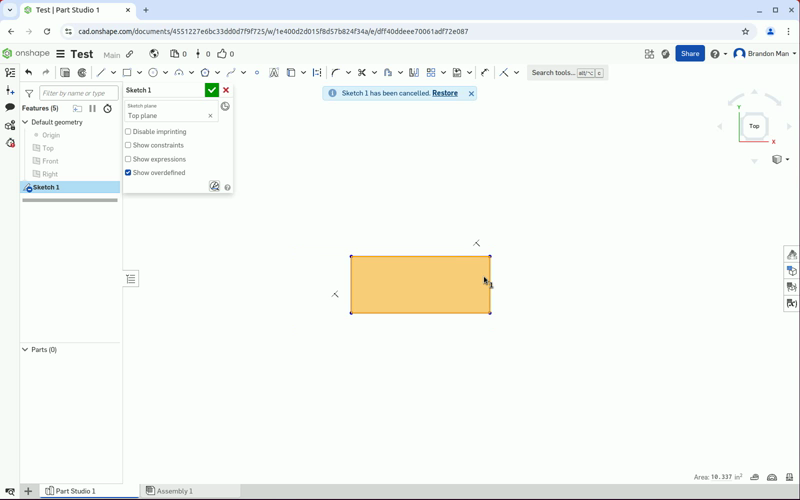
scroll(-6)
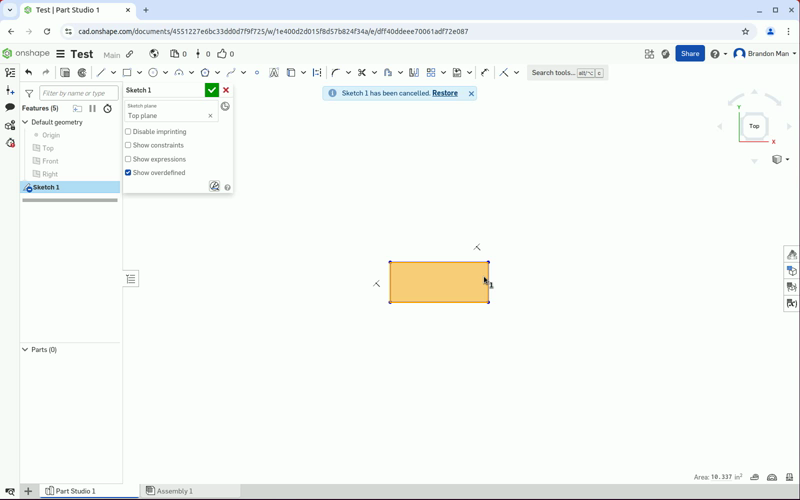
scroll(-6)
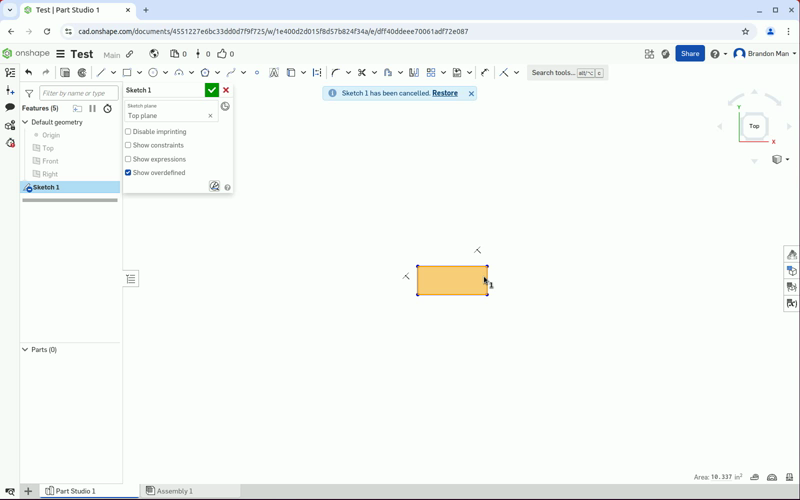
scroll(-6)
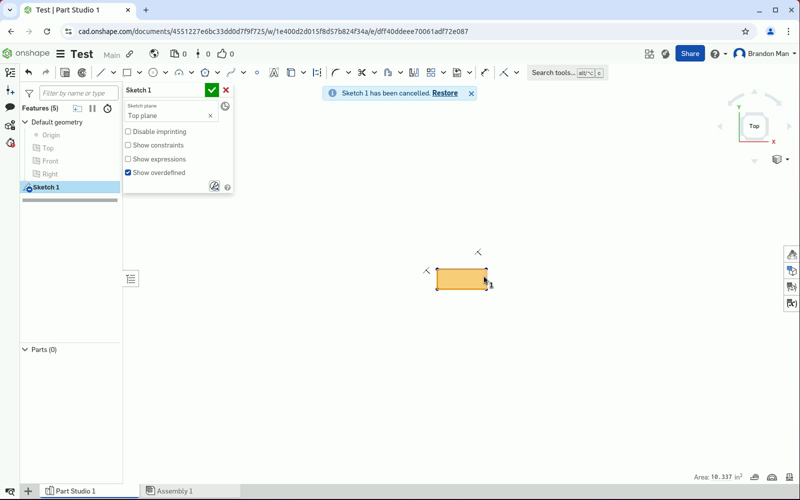
scroll(-6)
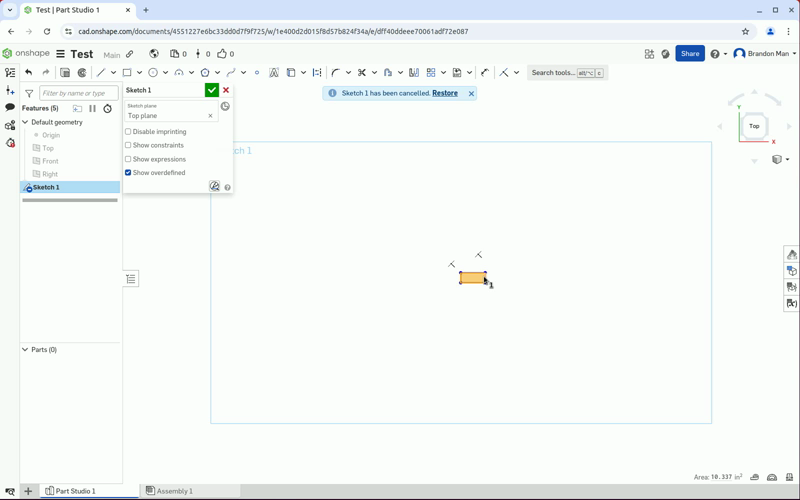
mouse_move(73, 352)
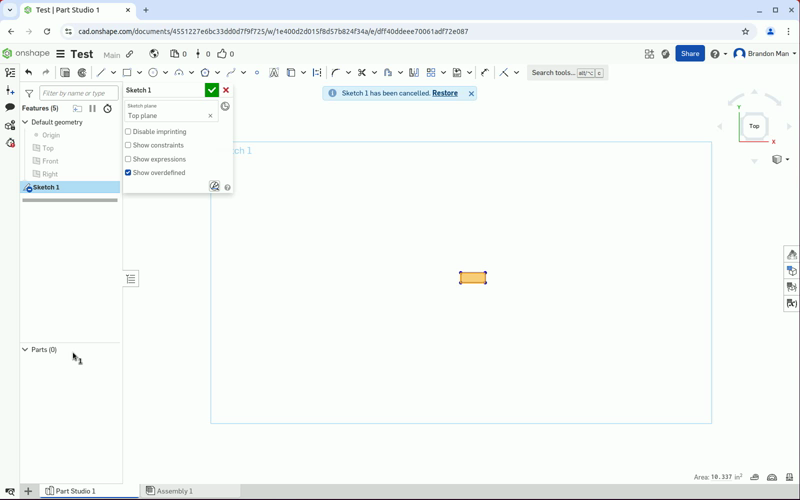
key(shift+y)
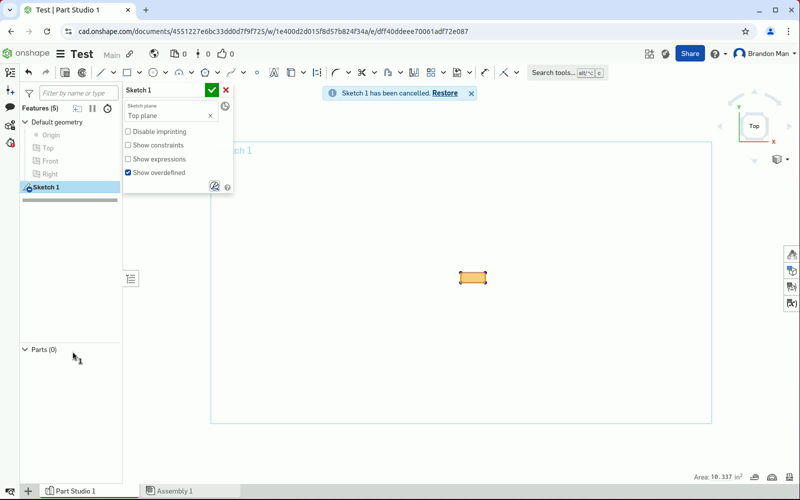
key(shift+e)
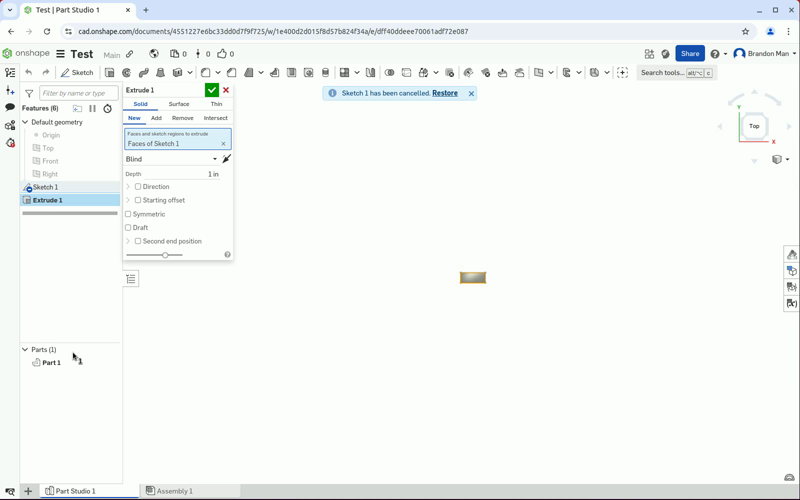
mouse_move(143, 106)
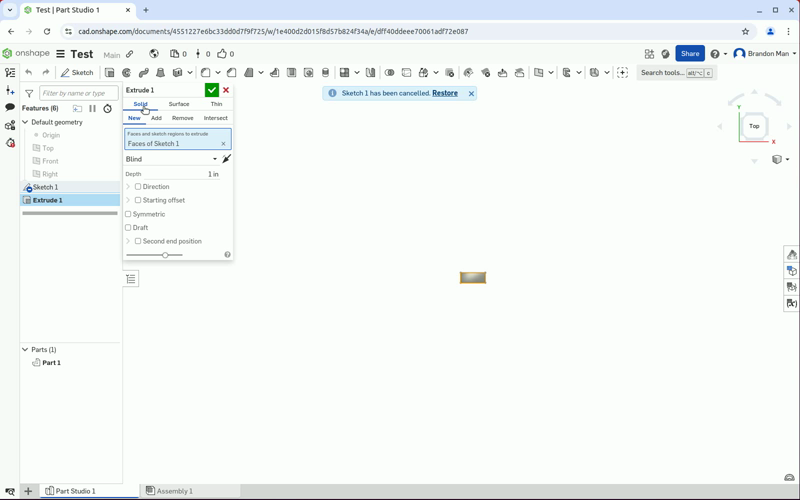
click(143, 106)
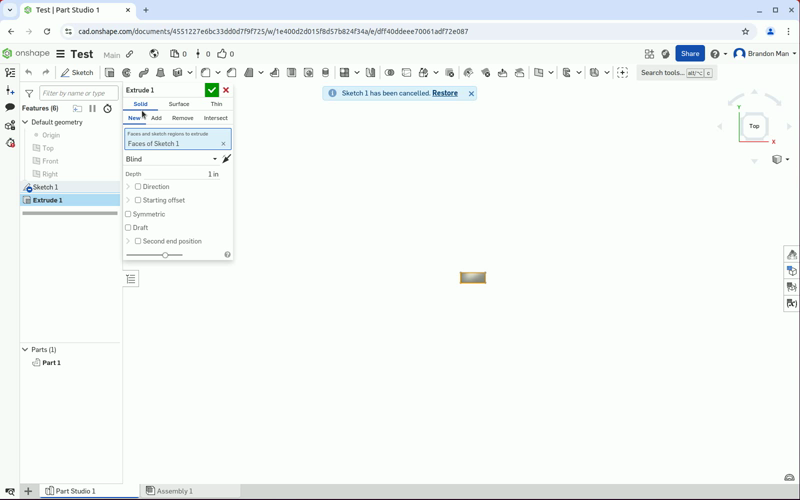
mouse_move(137, 120)
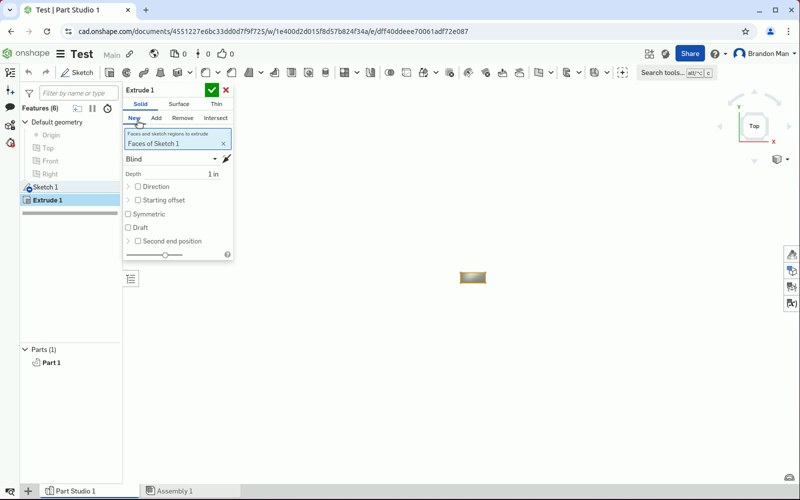
click(137, 120)
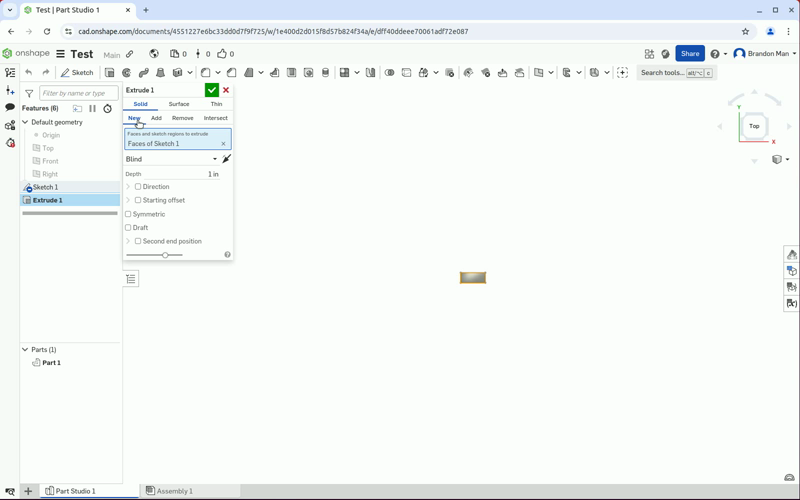
key(tab, 4)
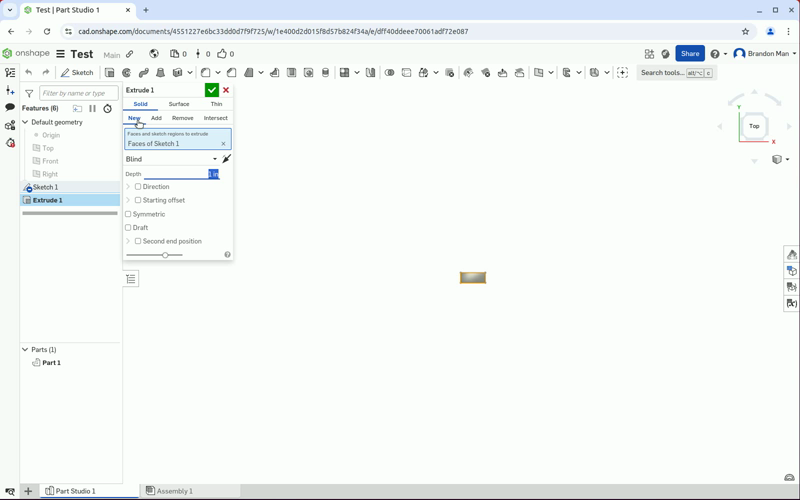
text(6.499)
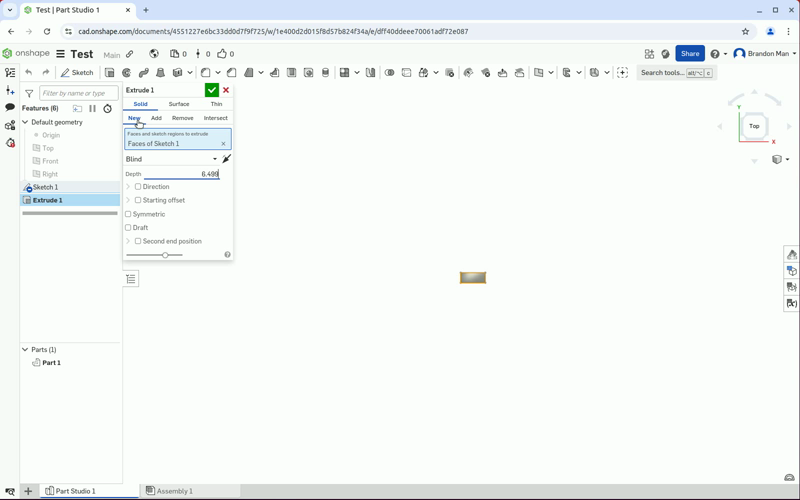
key(enter)
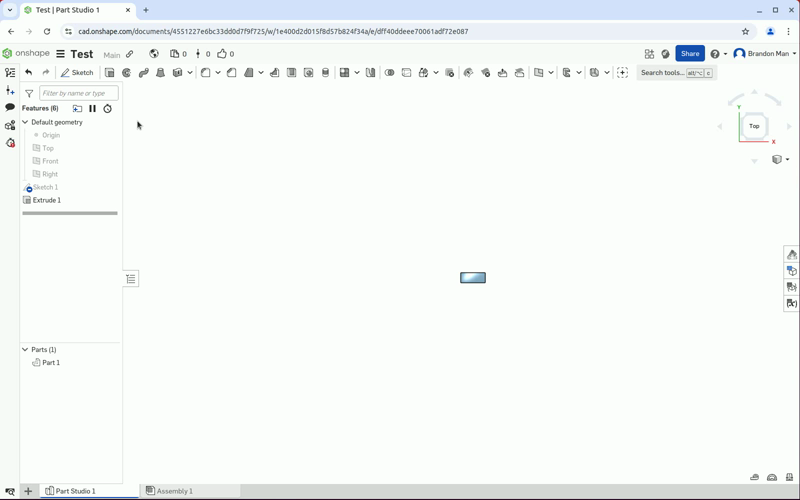
key(shift+h)
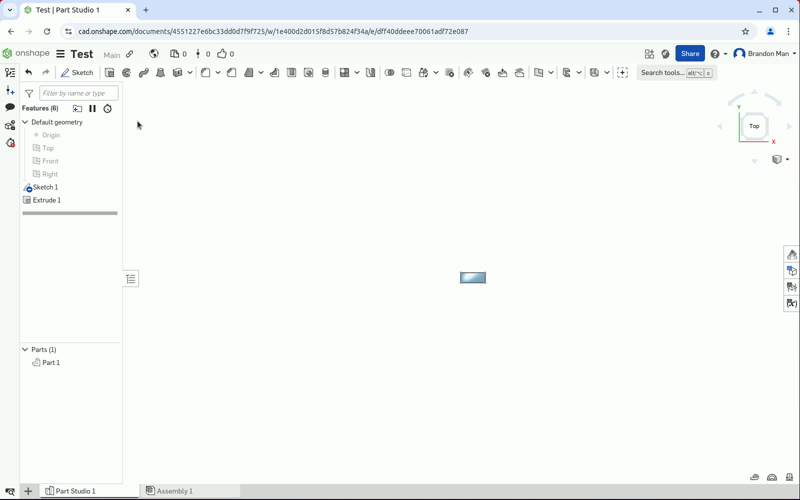
key(shift+h)
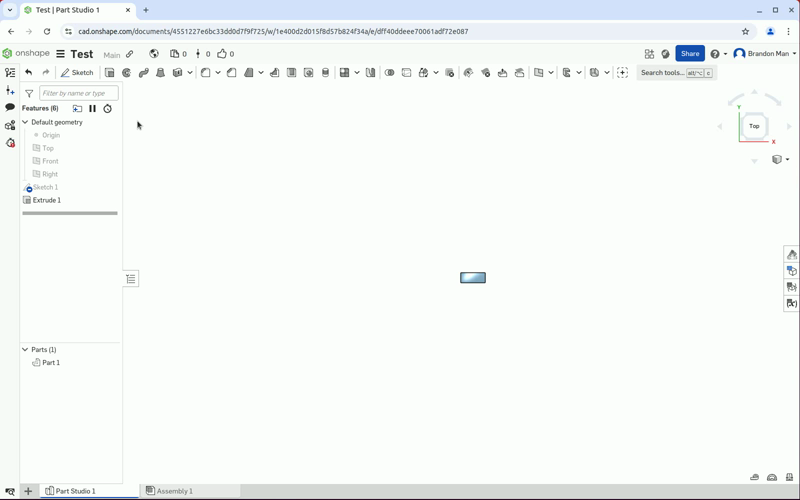
mouse_move(73, 189)
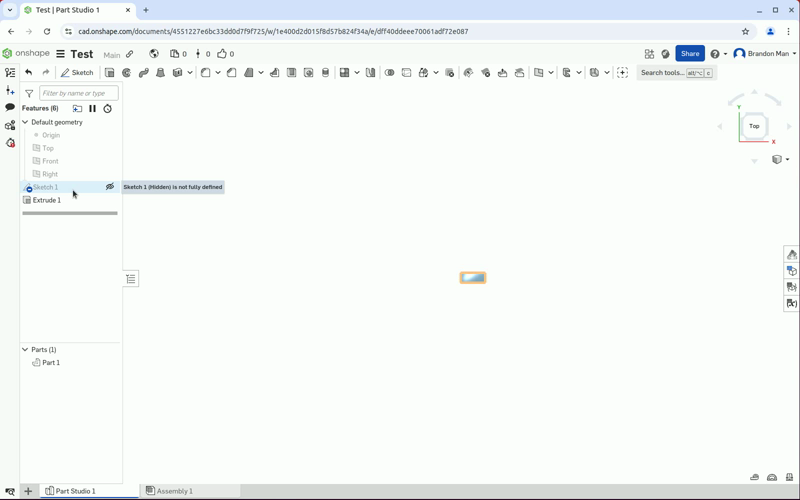
click(73, 189)
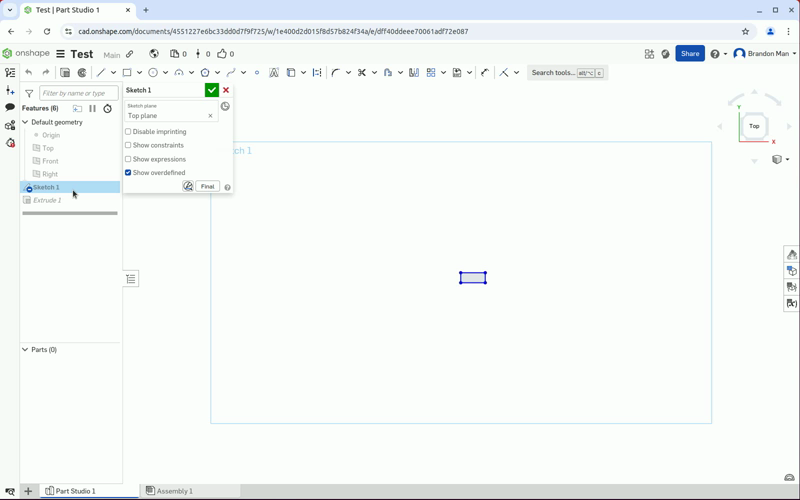
mouse_move(229, 92)
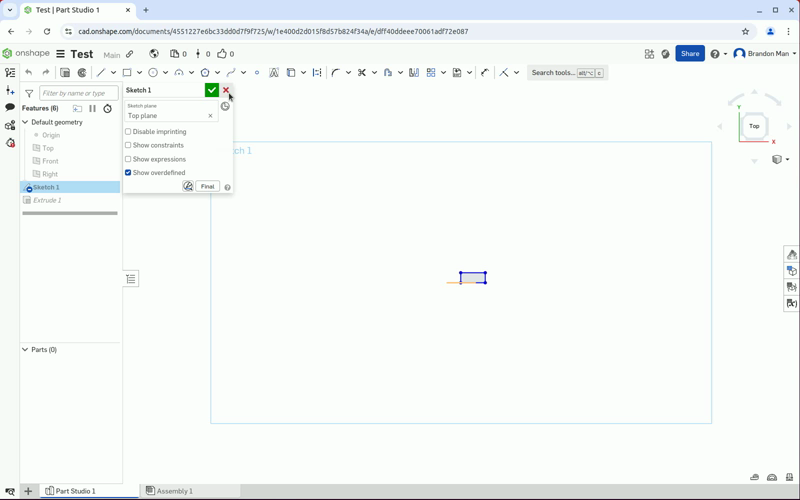
click(229, 92)
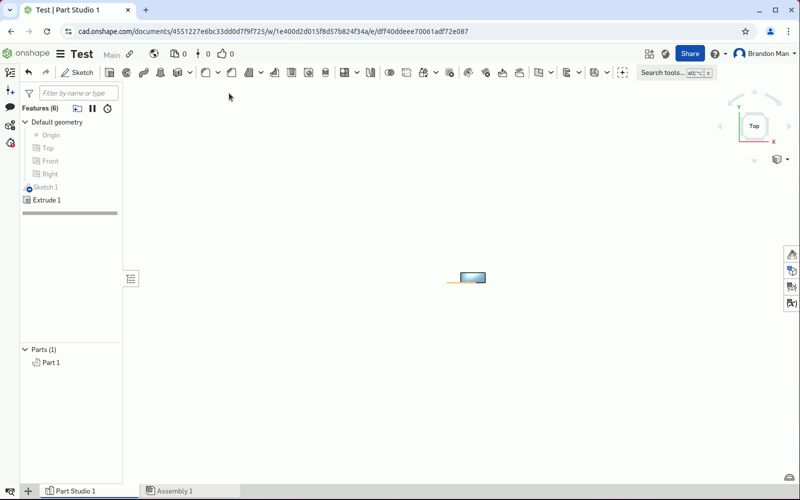
mouse_move(73, 352)
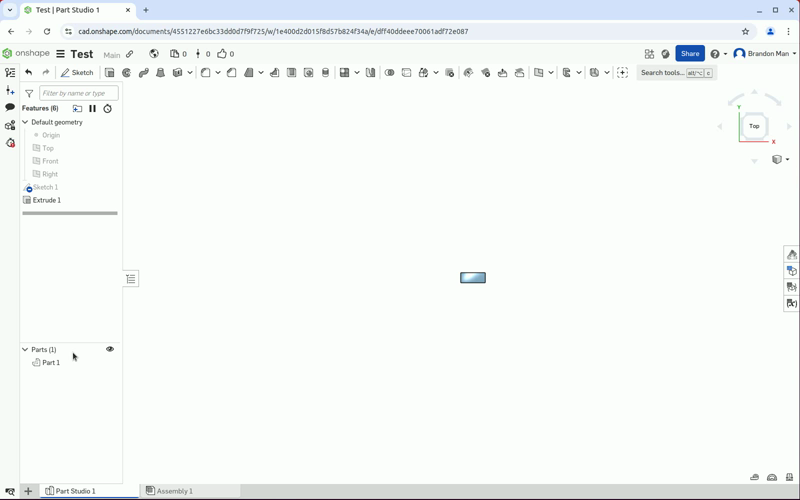
key(y)
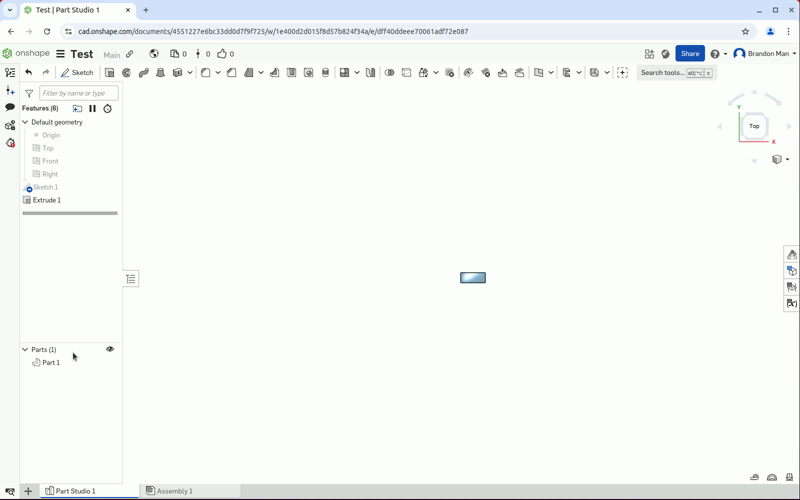
key(shift+p)
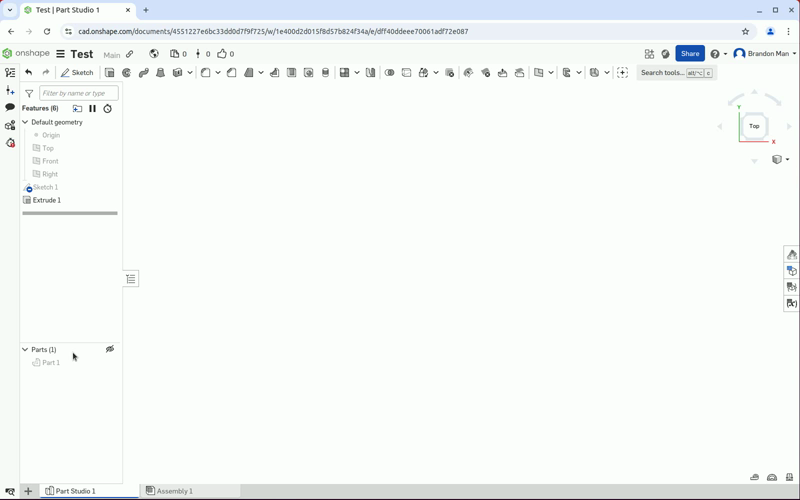
key(space)
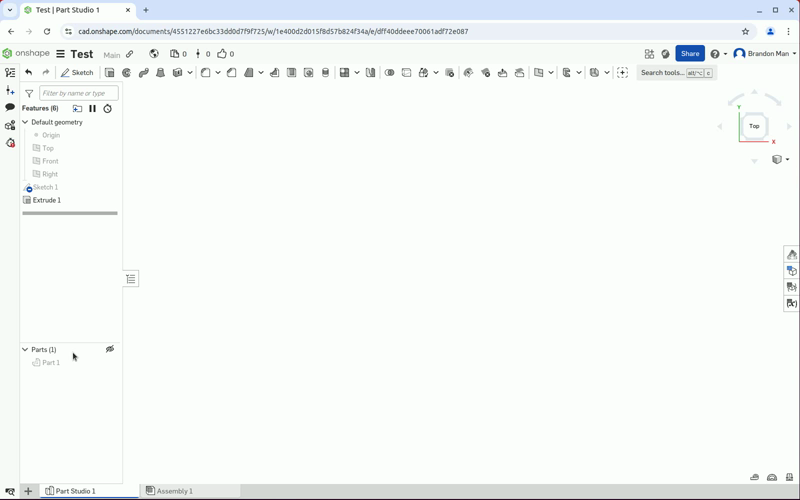
key_down(shift)
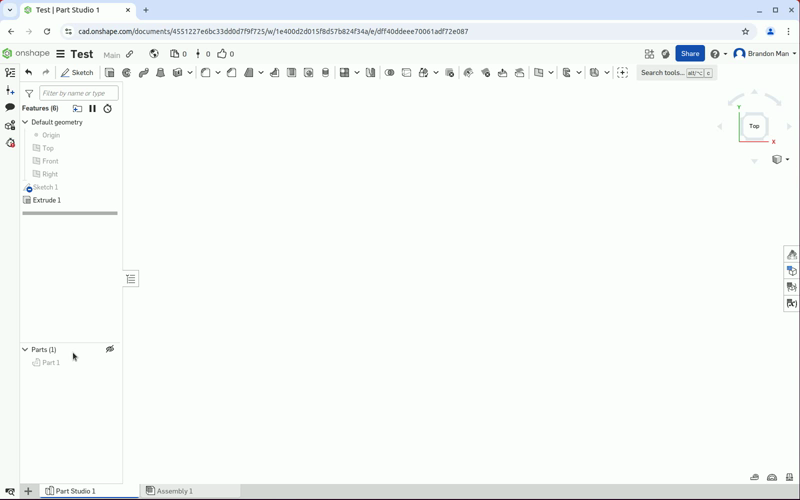
key(up)
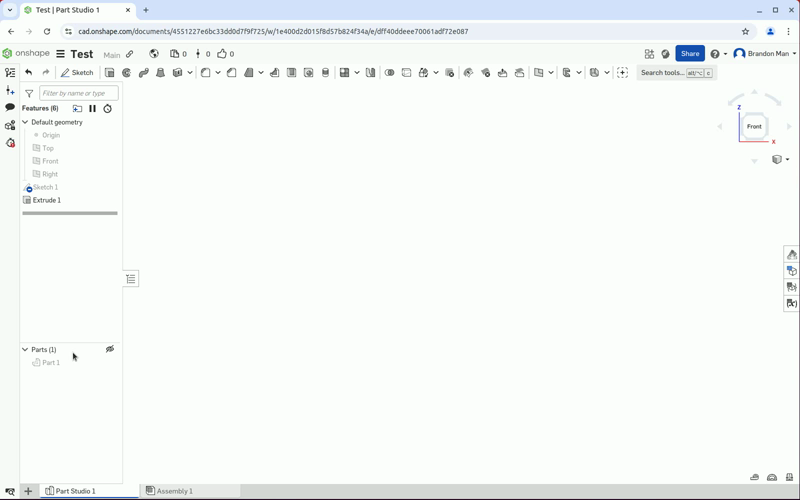
key_up(shift)
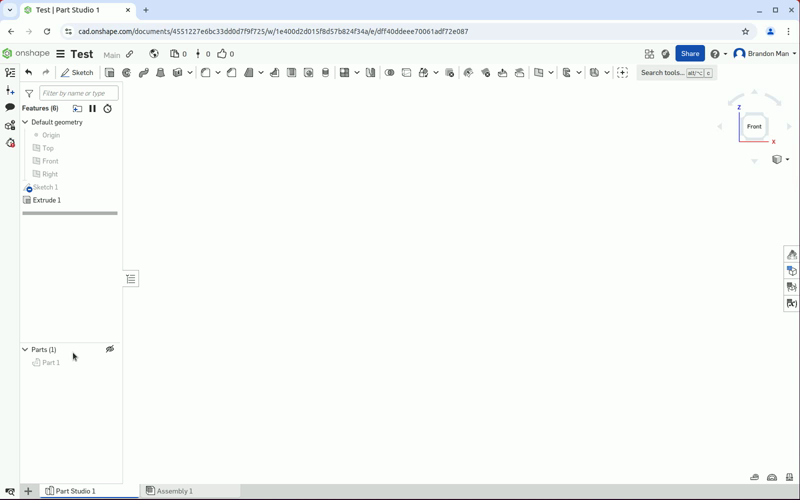
mouse_move(73, 352)
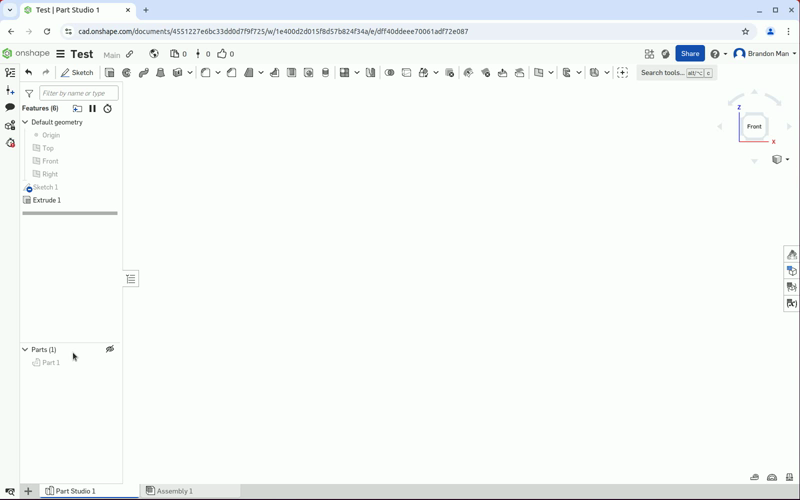
key(shift+y)
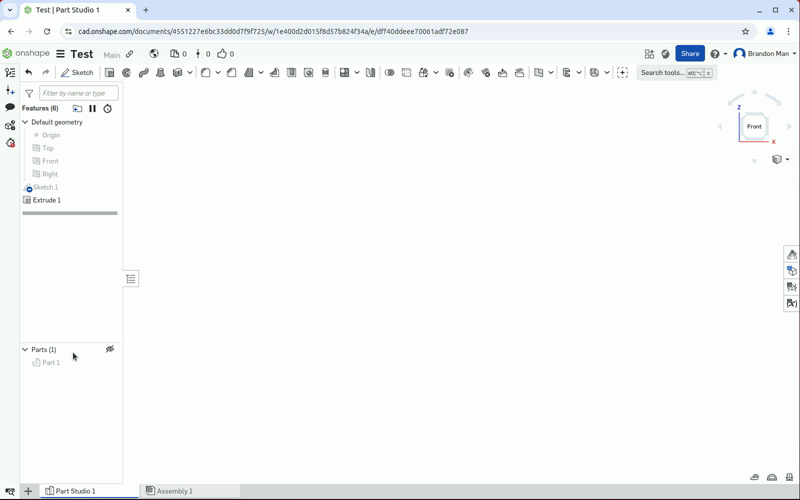
key(shift+s)
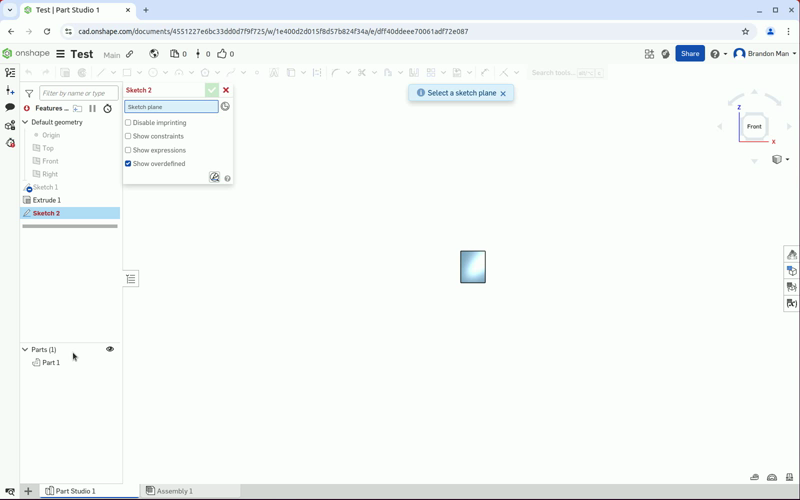
mouse_move(73, 163)
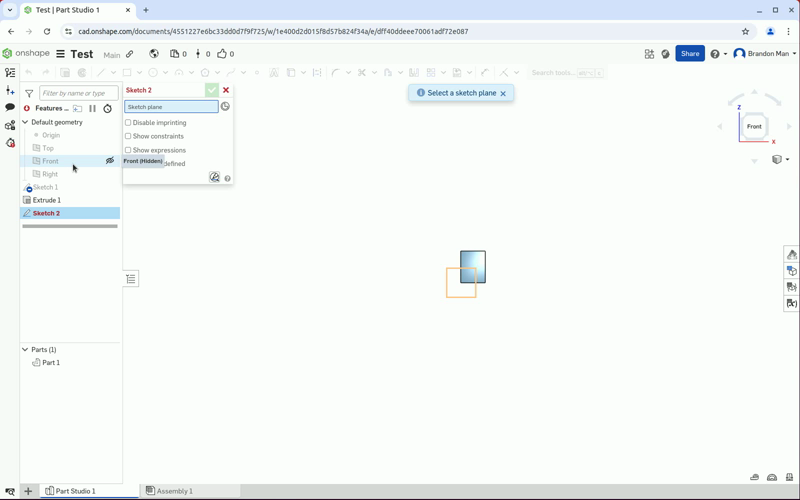
click(73, 163)
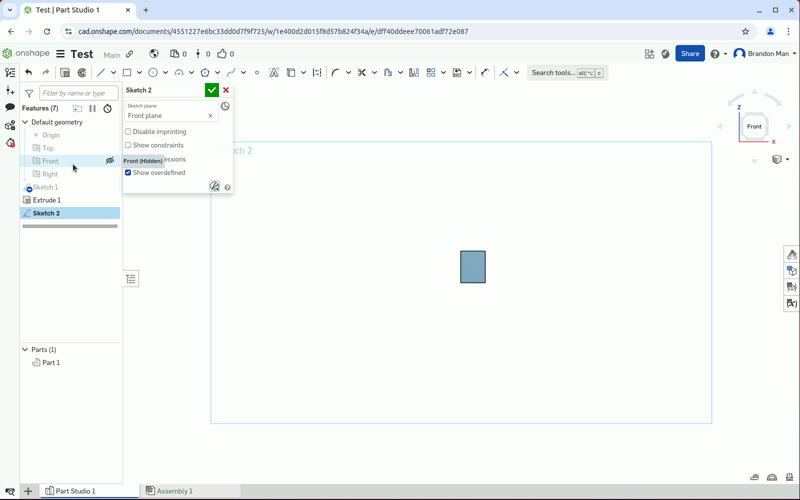
mouse_move(73, 352)
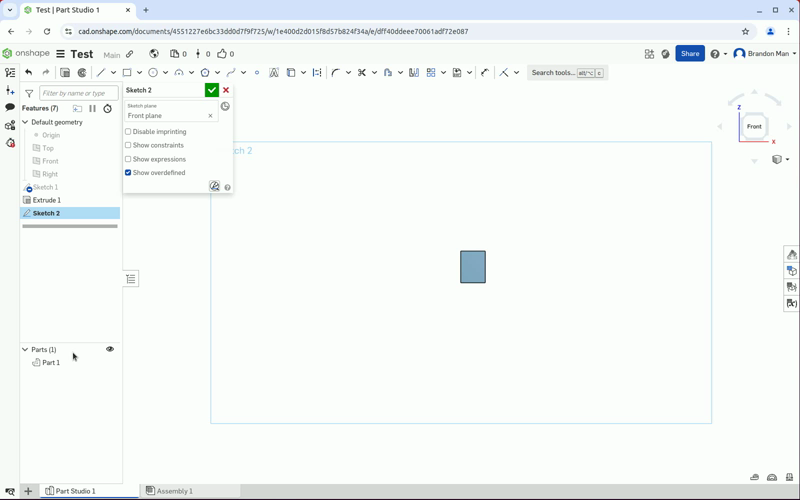
key(y)
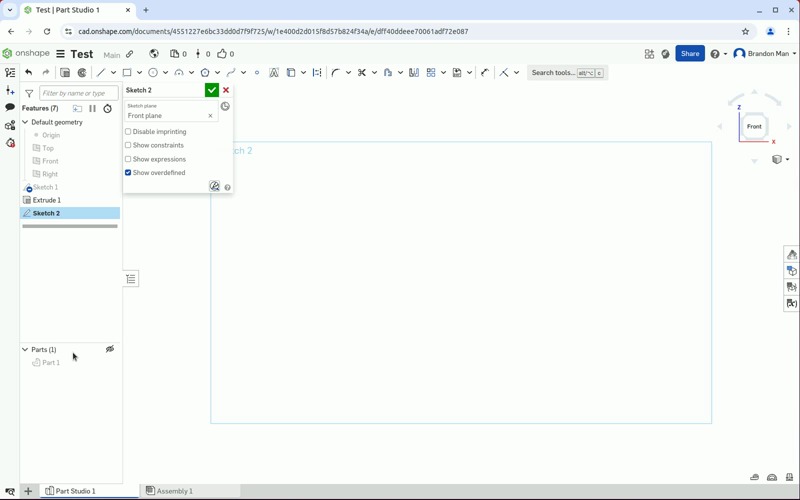
key(l)
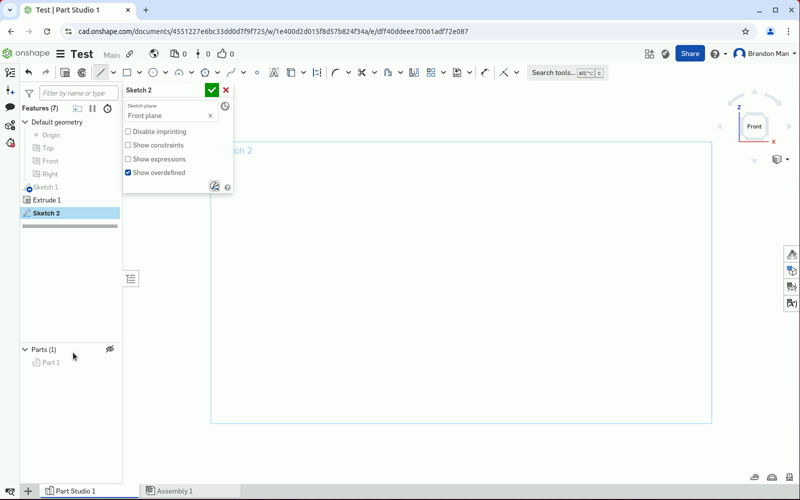
key_down(shift)
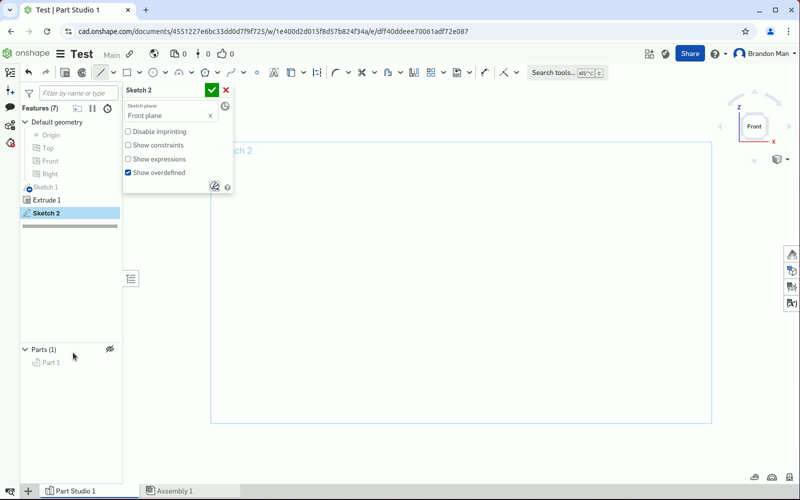
mouse_move(460, 260)
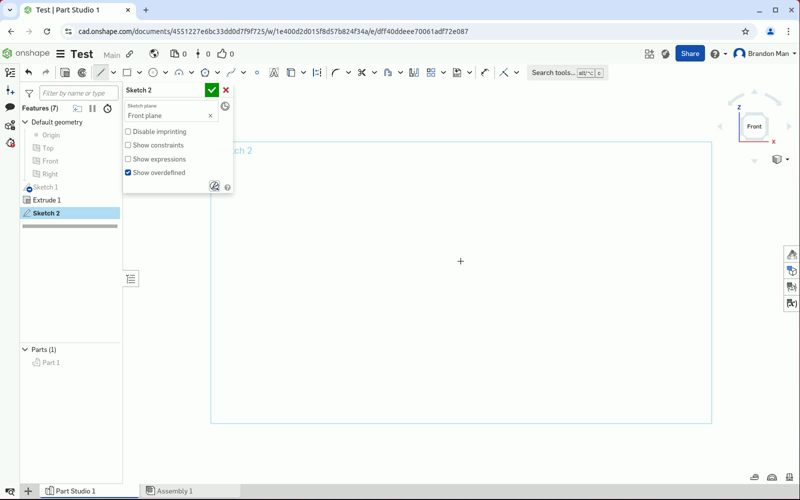
click(460, 260)
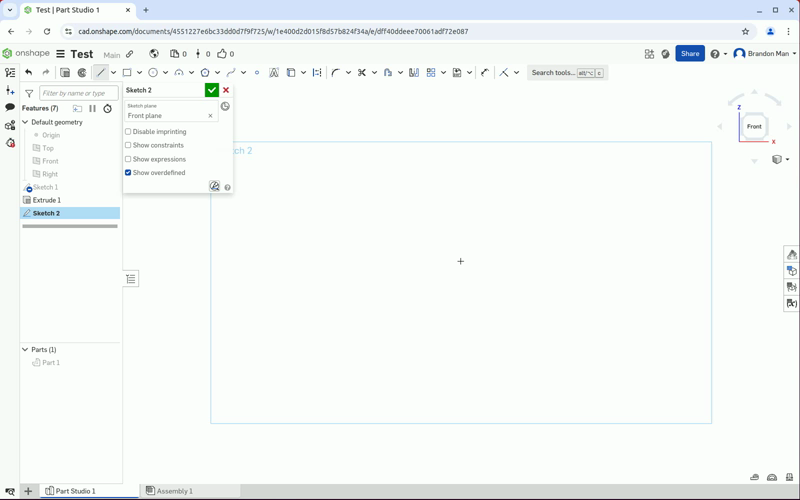
key_up(shift)
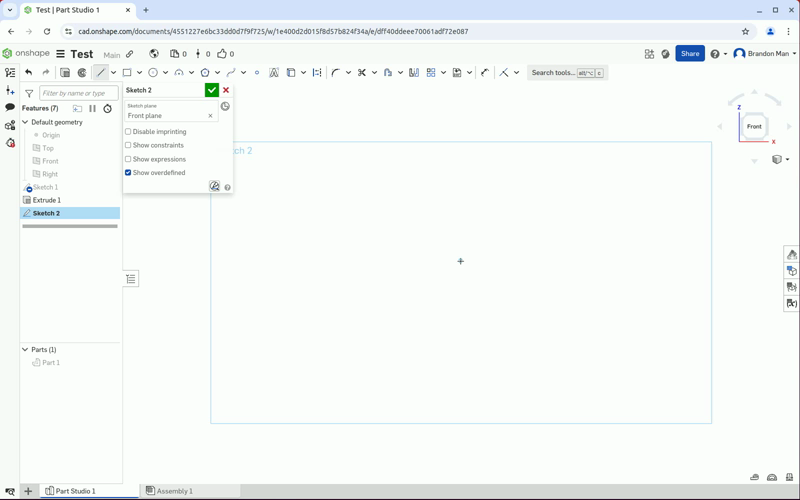
key_down(shift)
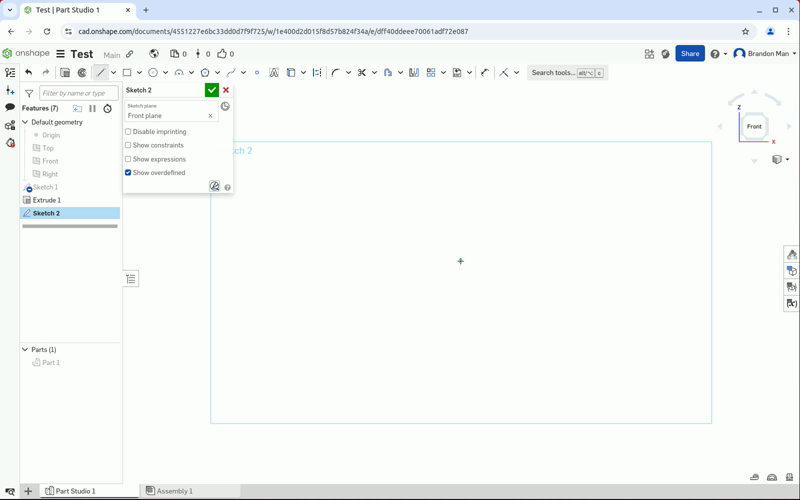
mouse_move(490, 260)
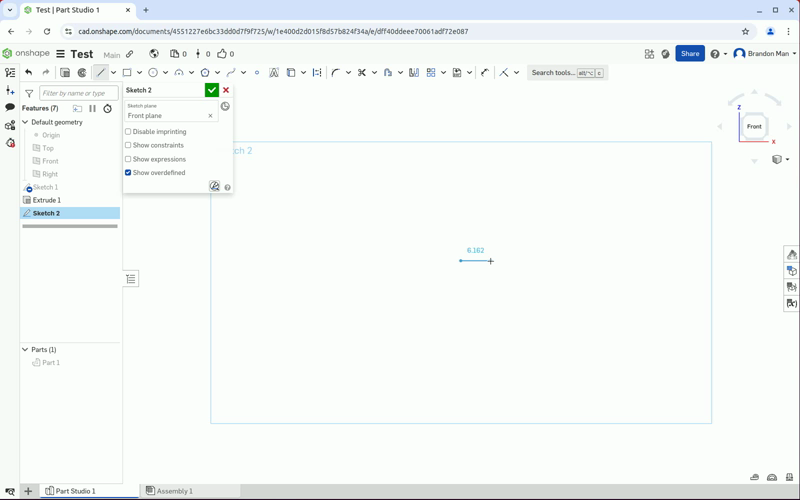
mouse_move(485, 260)
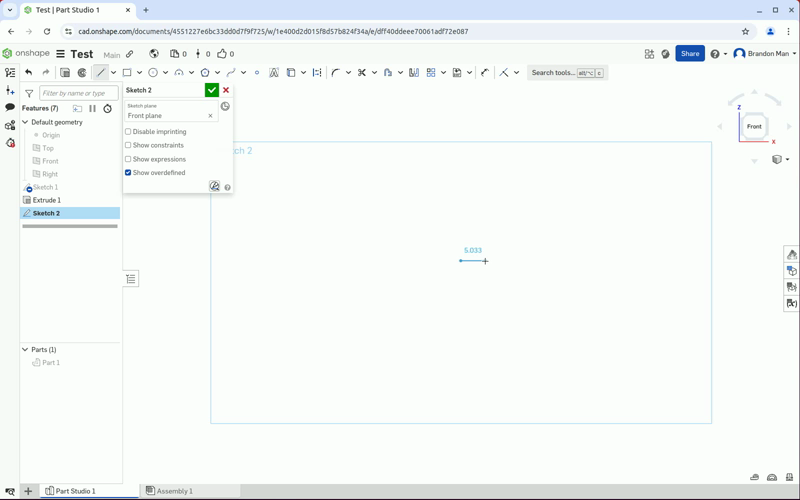
click(485, 260)
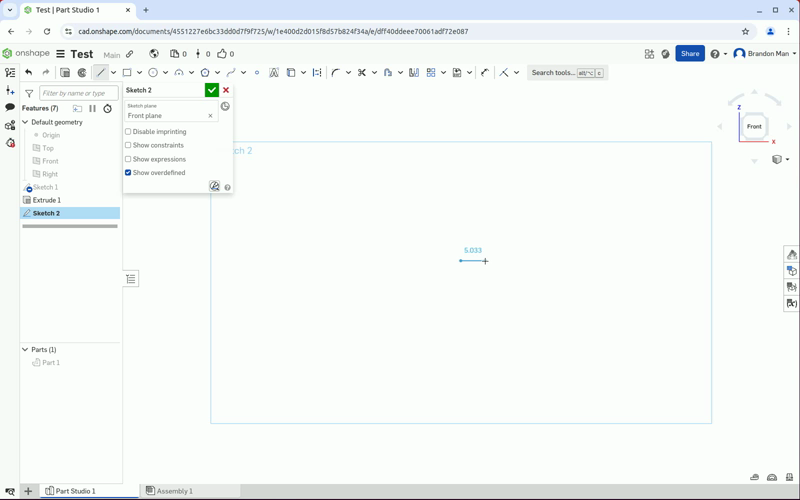
key_up(shift)
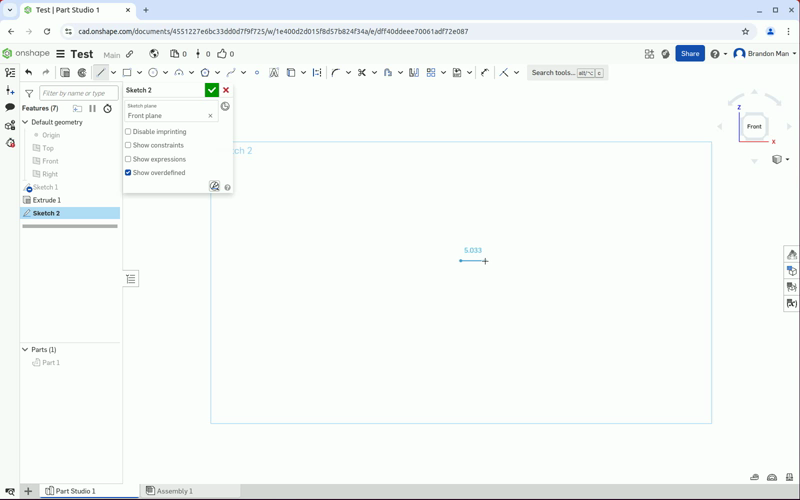
key_down(shift)
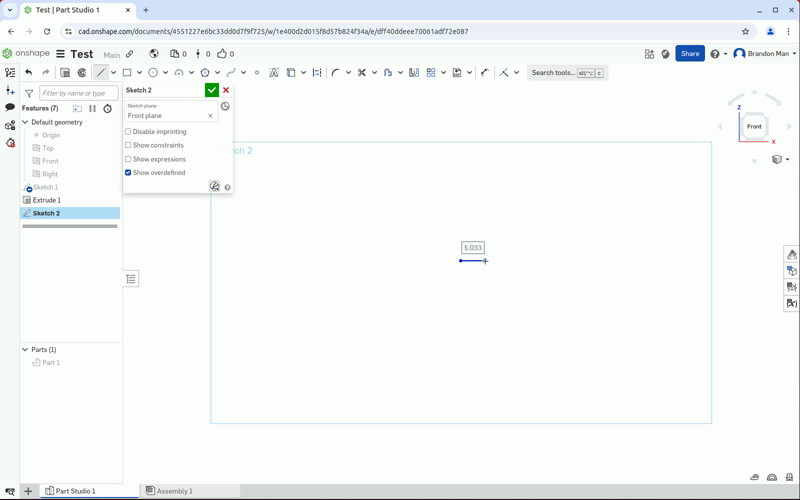
mouse_move(515, 260)
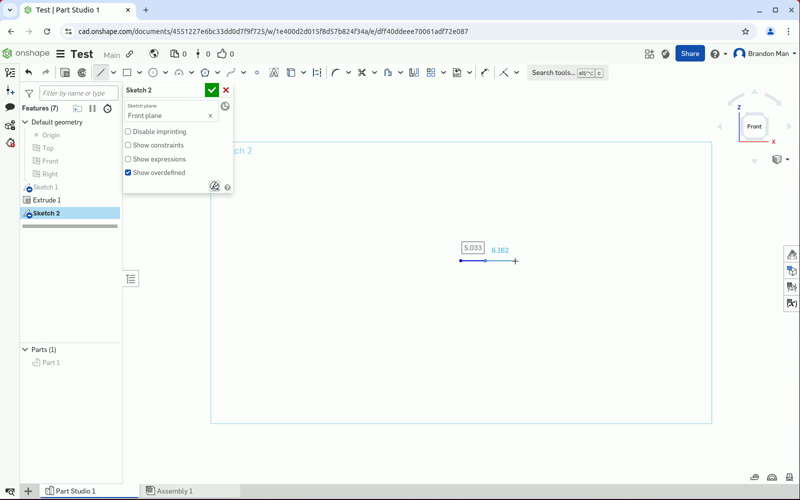
mouse_move(485, 250)
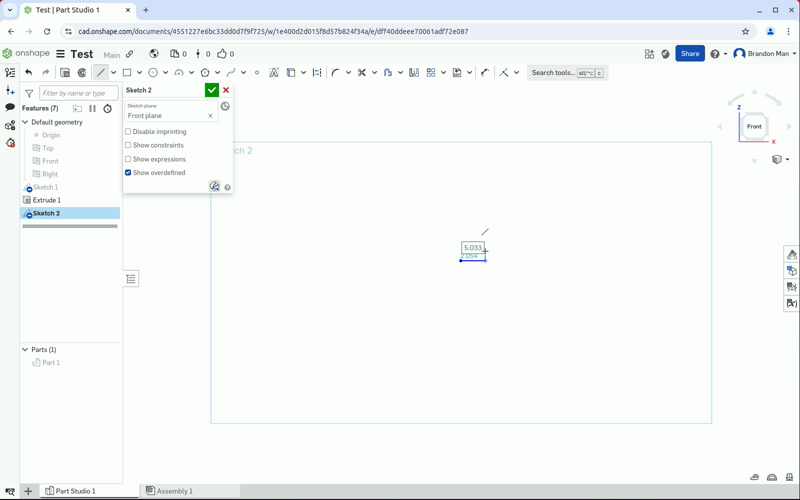
click(485, 250)
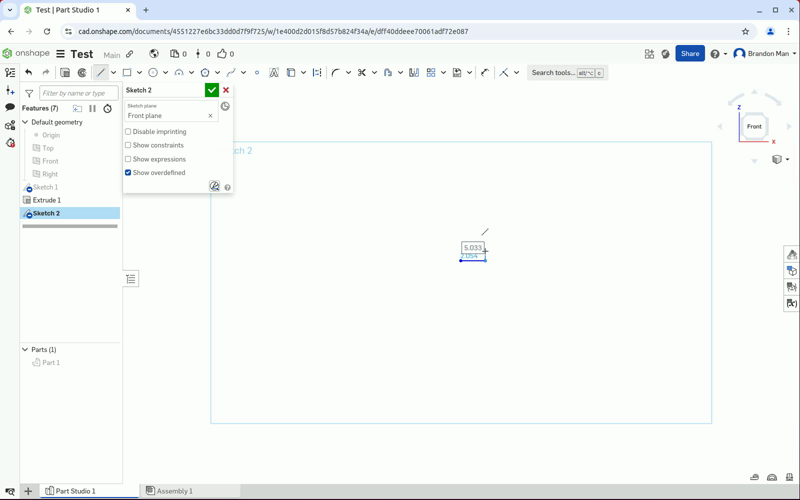
key_up(shift)
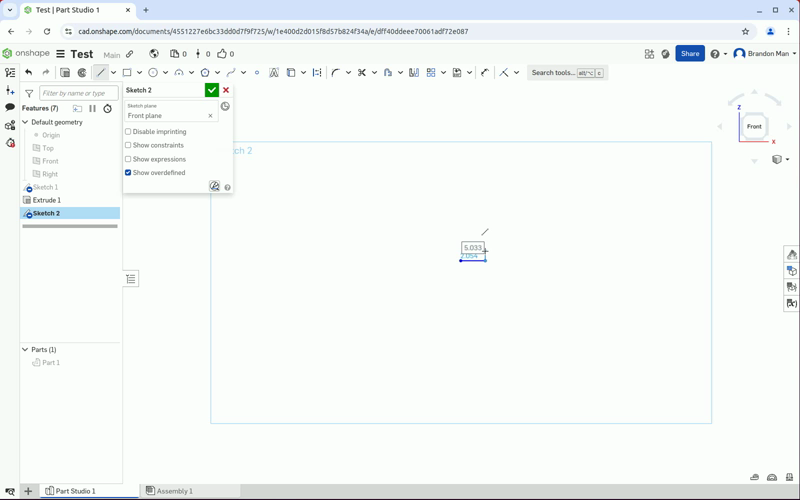
key_down(shift)
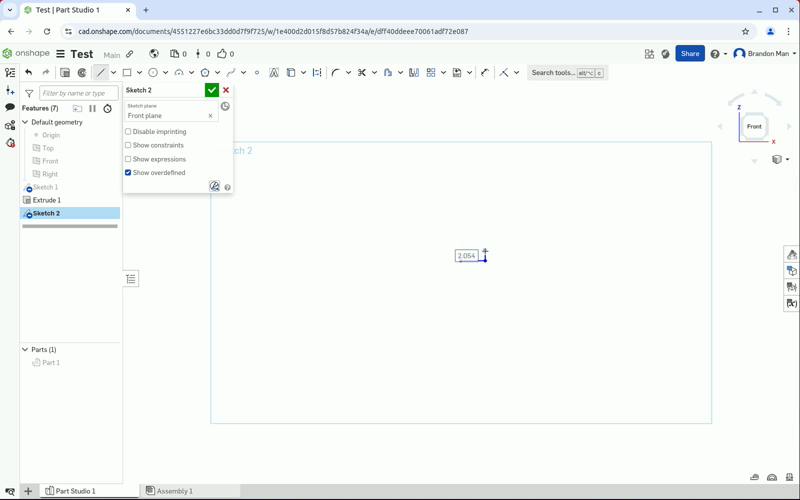
mouse_move(515, 250)
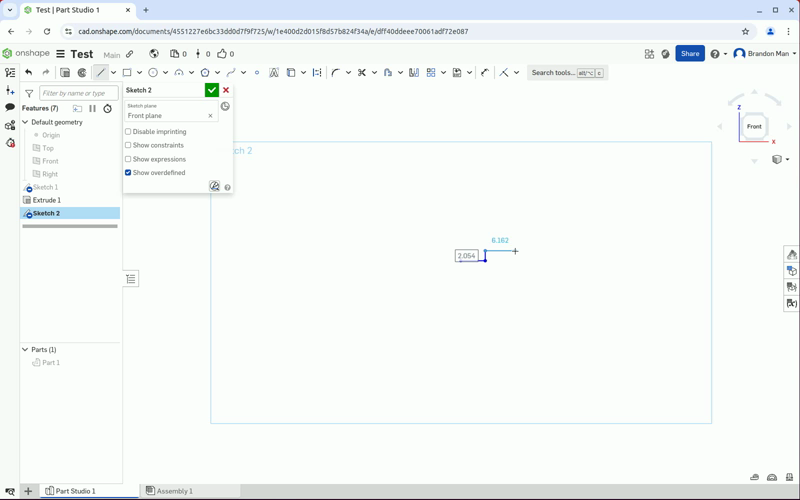
mouse_move(460, 250)
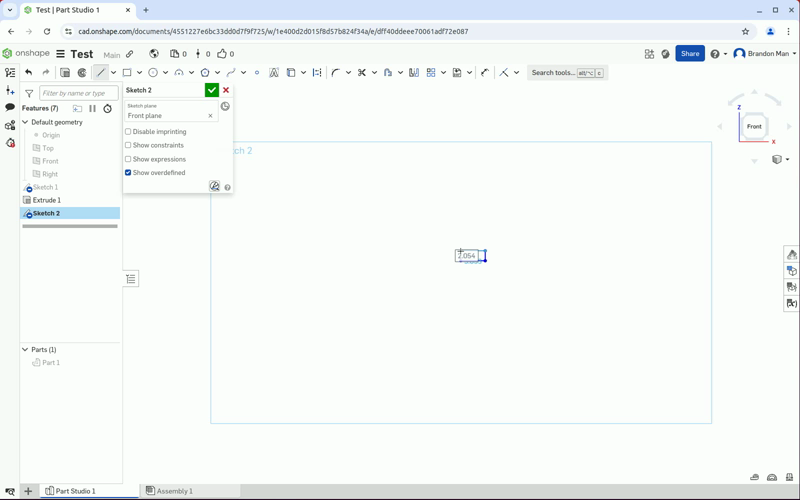
click(460, 250)
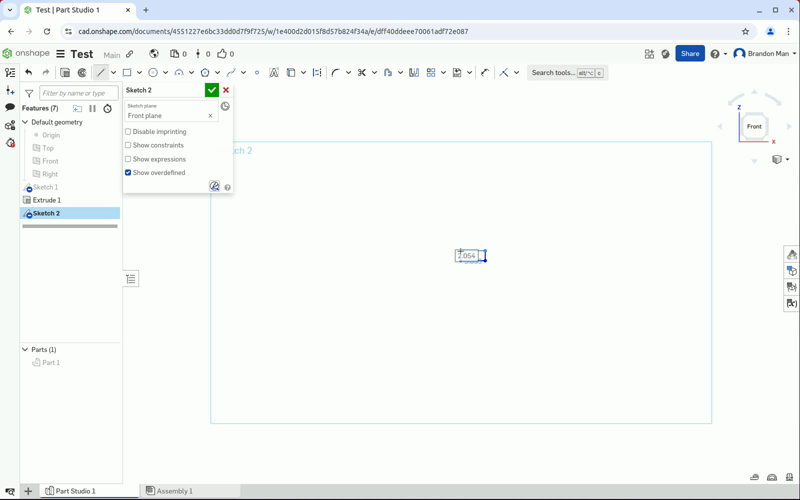
key_up(shift)
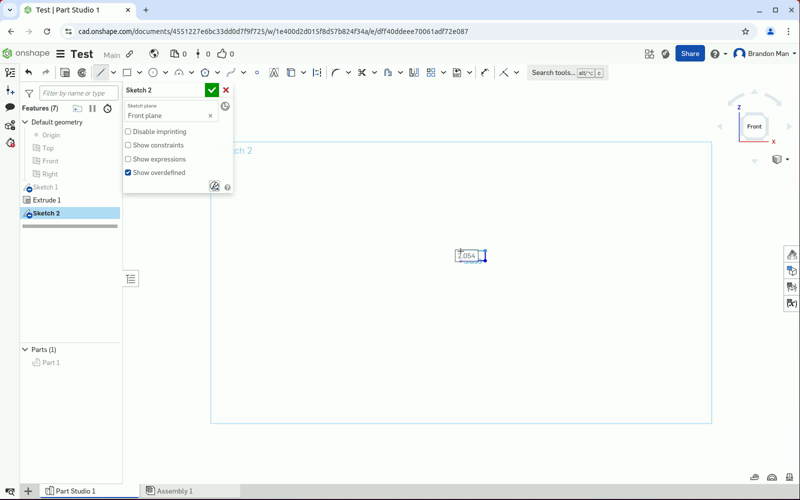
mouse_move(490, 250)
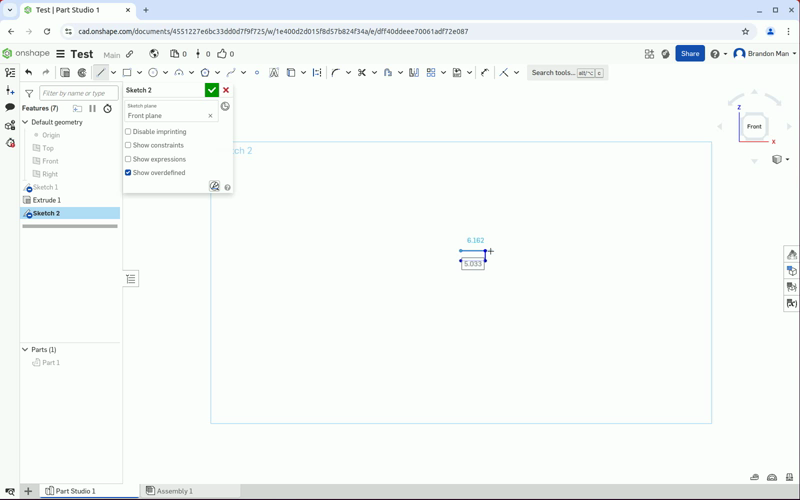
key_down(shift)
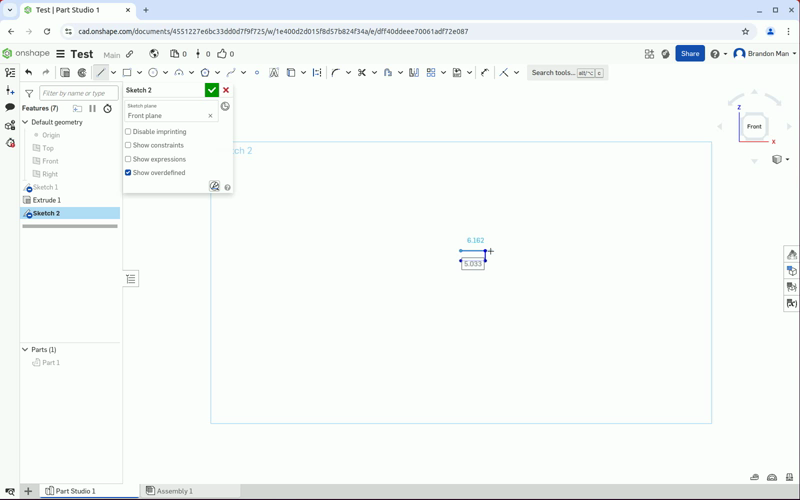
mouse_move(460, 260)
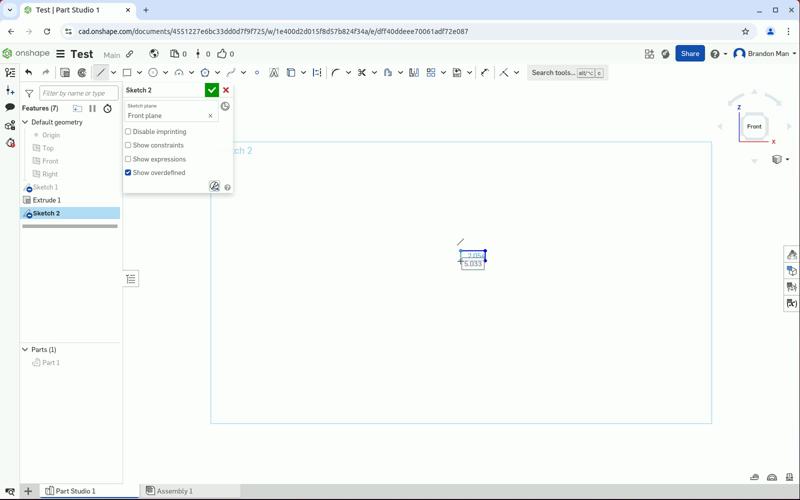
key_up(shift)
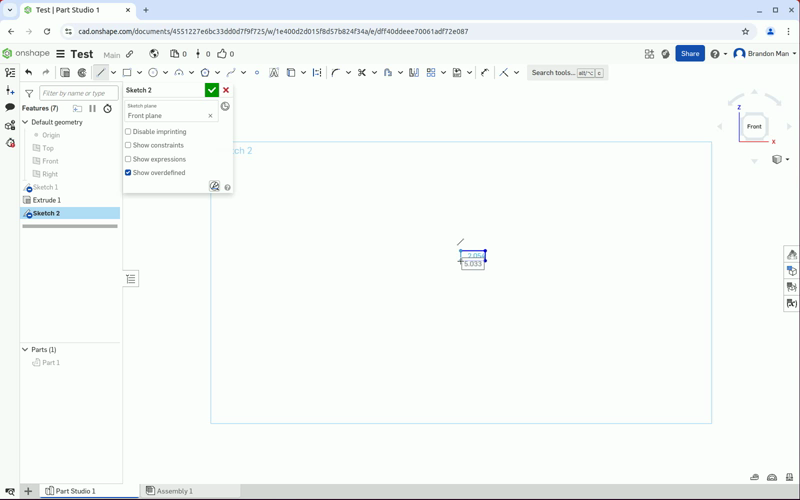
click(460, 260)
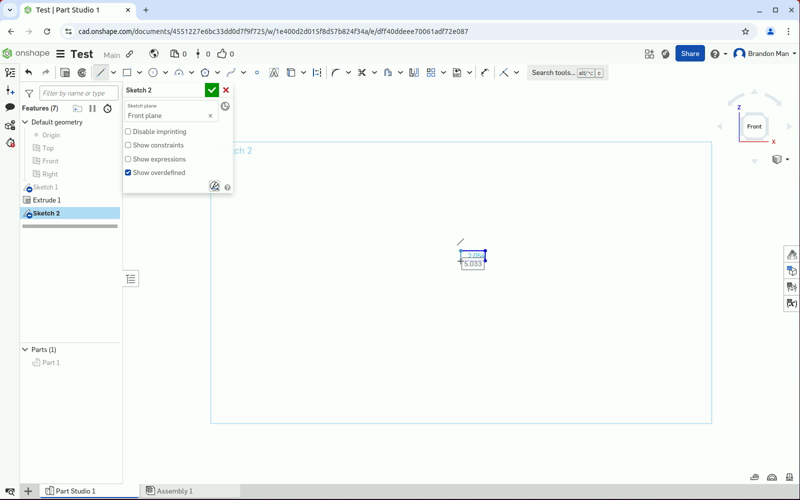
key(esc)
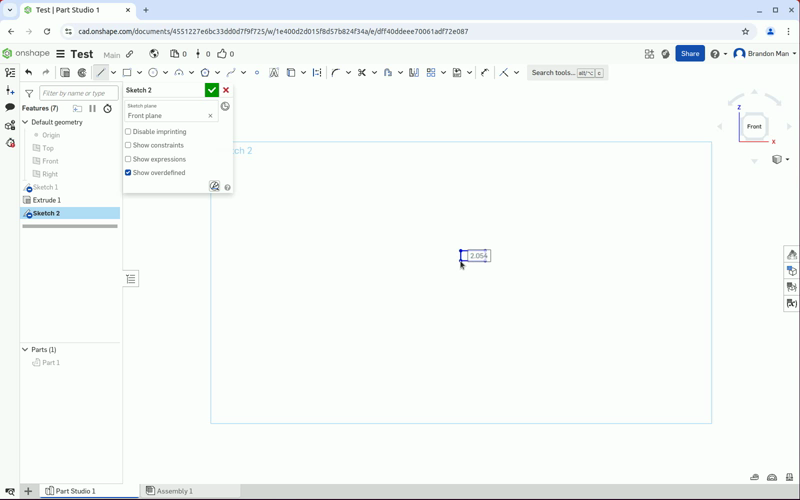
mouse_move(466, 253)
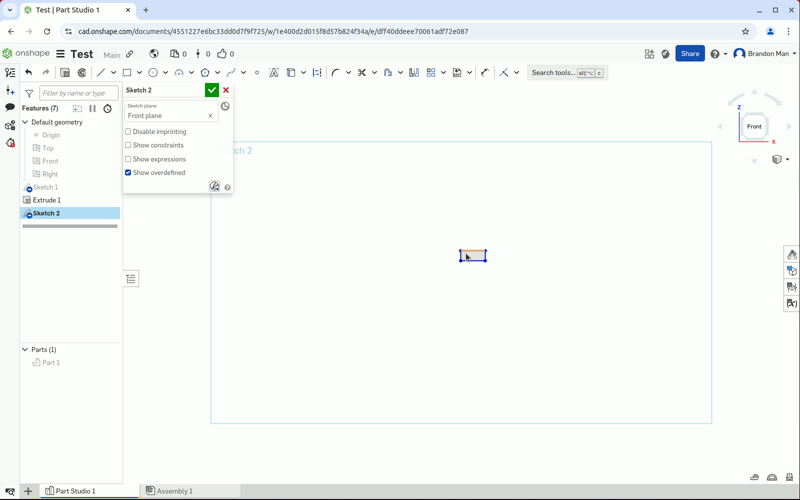
scroll(6)
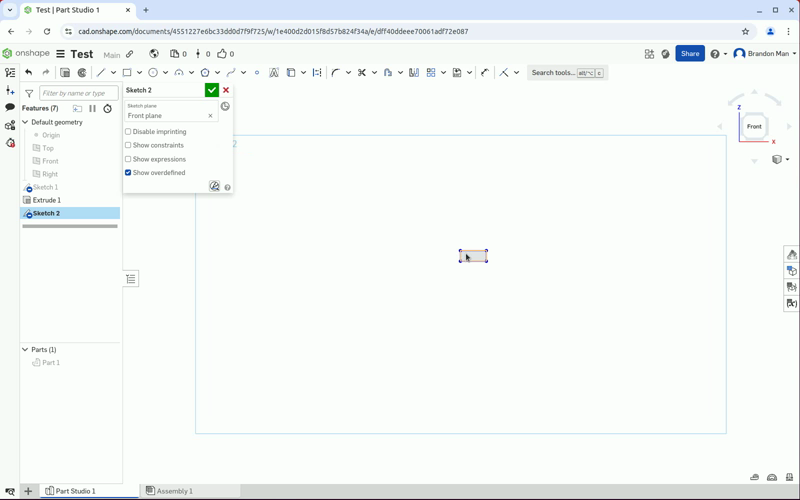
scroll(6)
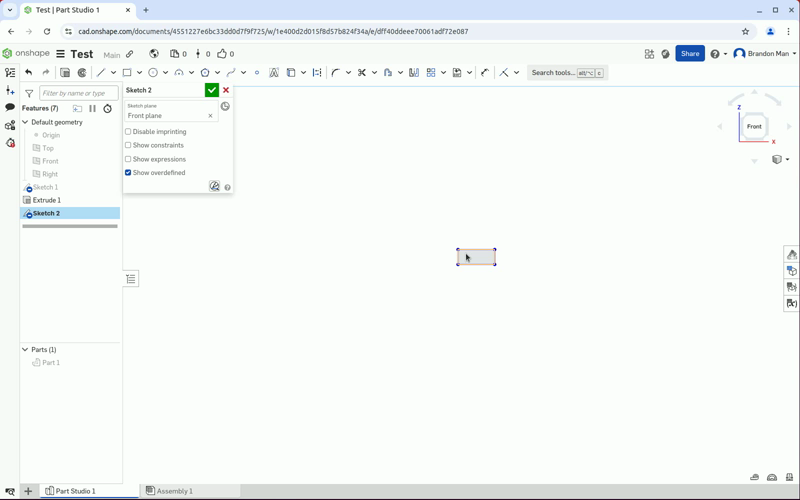
scroll(6)
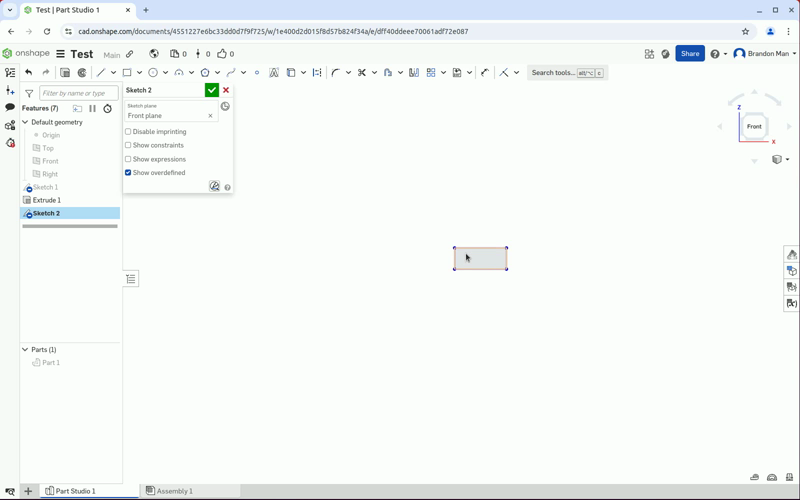
scroll(6)
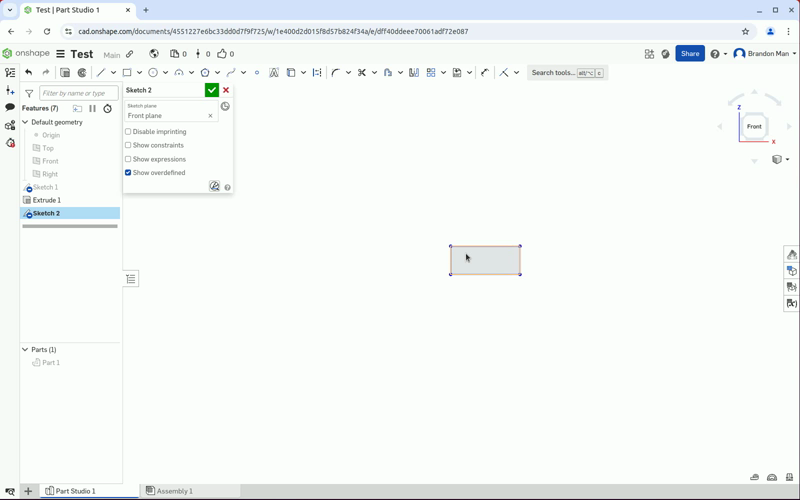
scroll(6)
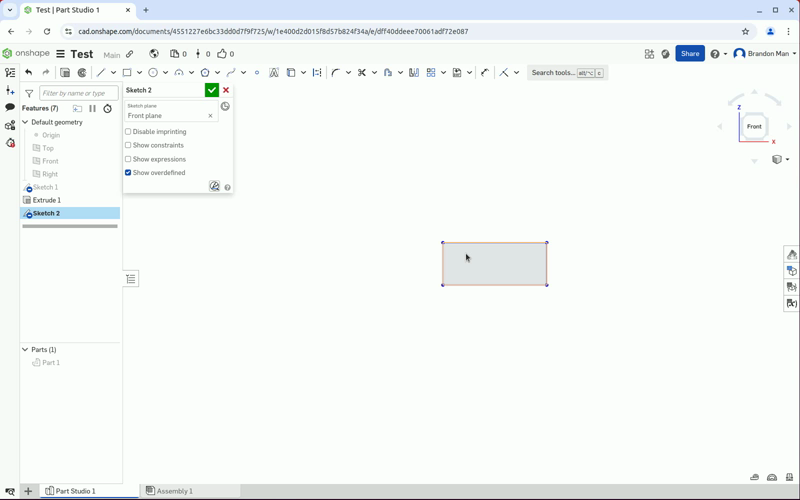
scroll(6)
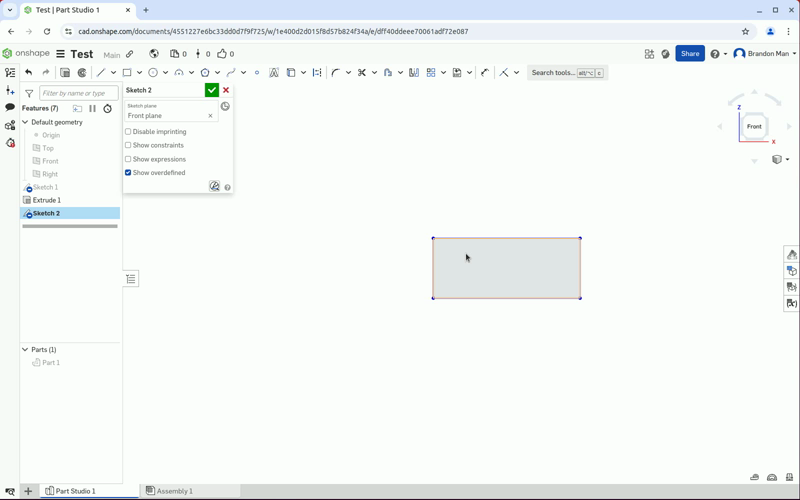
scroll(6)
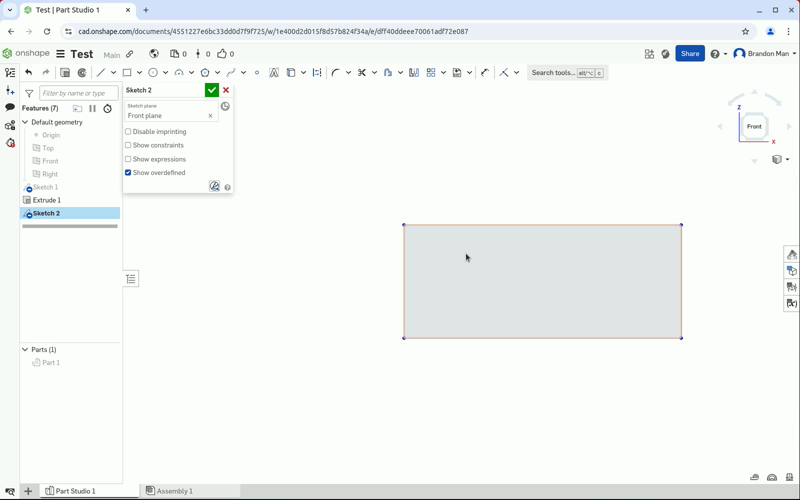
click(466, 253)
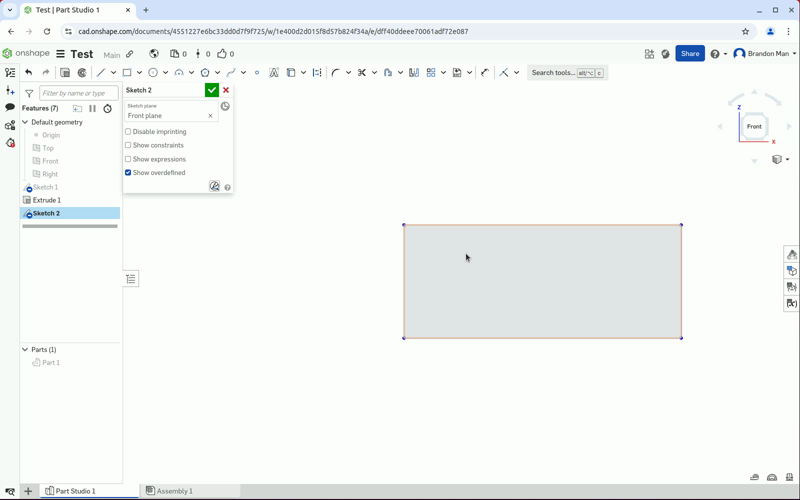
scroll(-6)
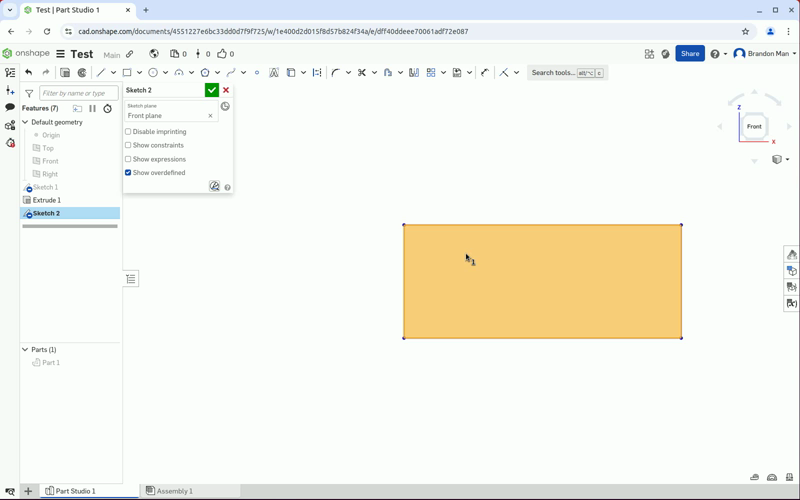
scroll(-6)
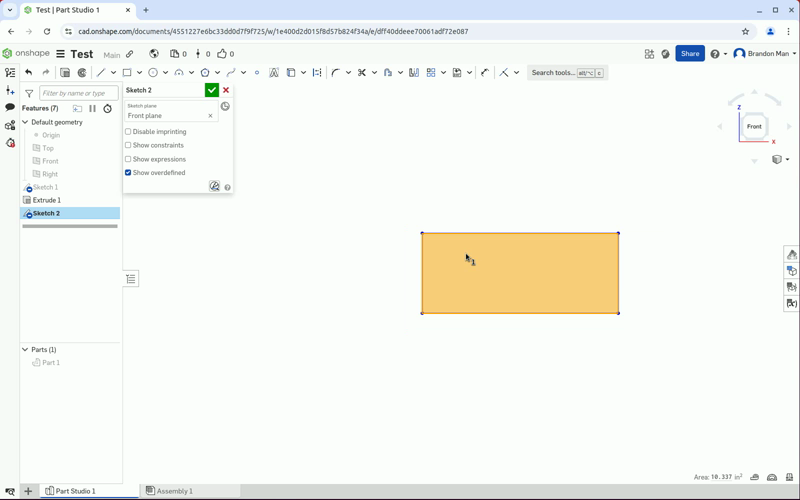
scroll(-6)
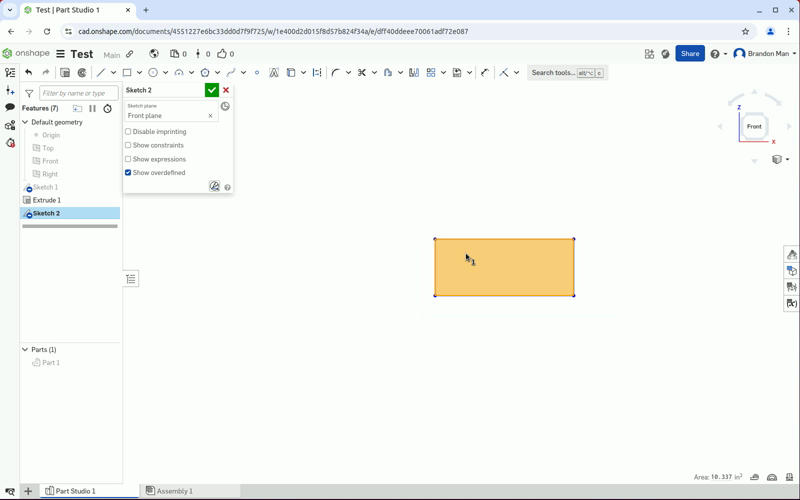
scroll(-6)
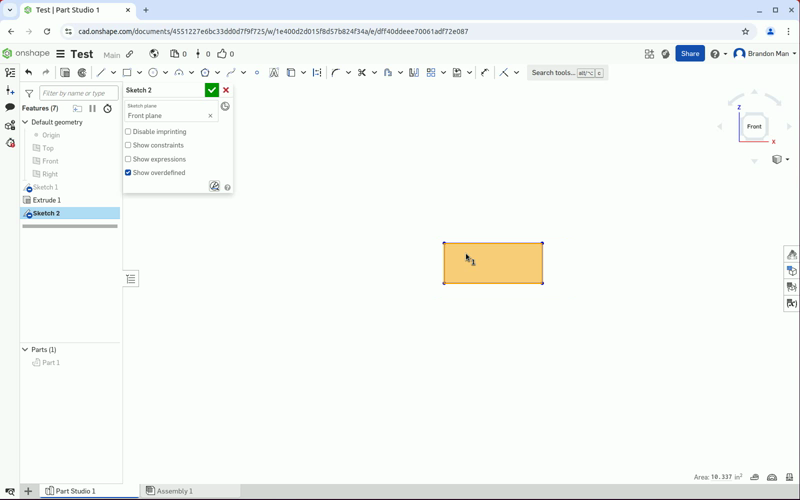
scroll(-6)
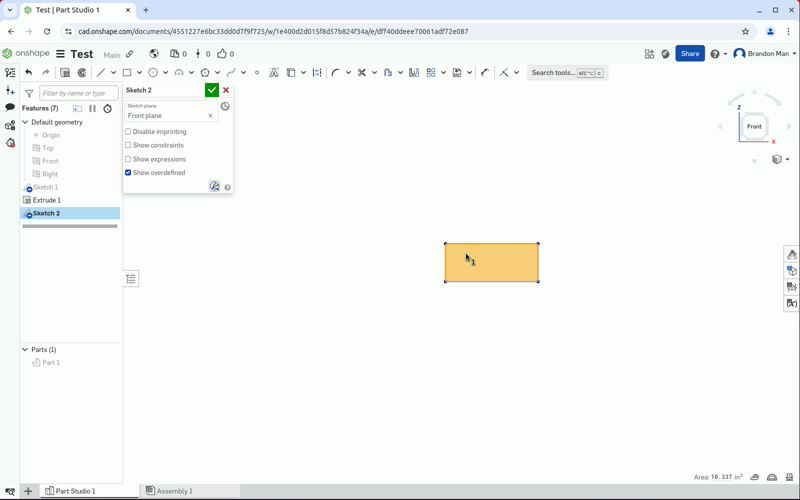
scroll(-6)
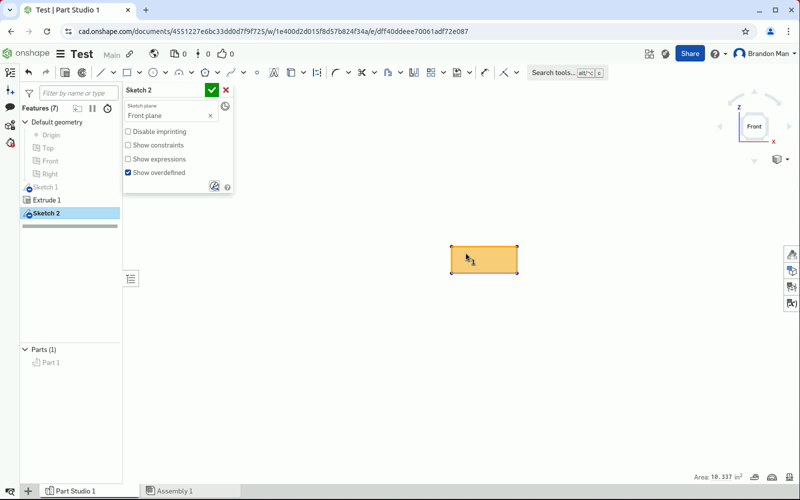
scroll(-6)
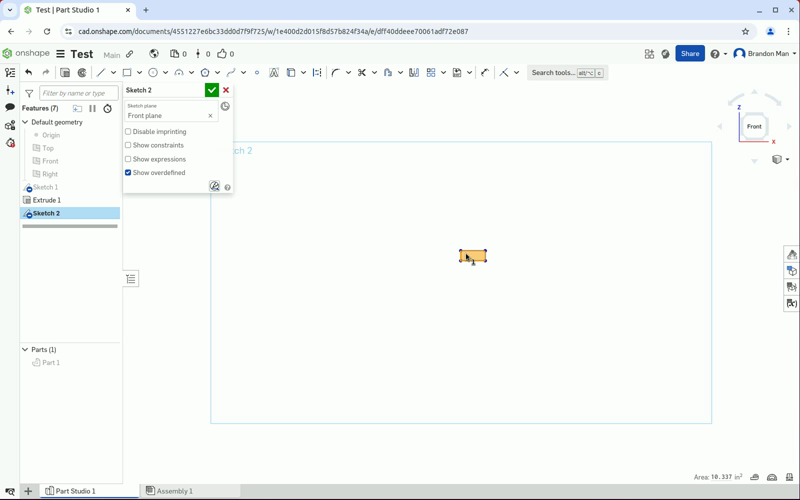
mouse_move(73, 352)
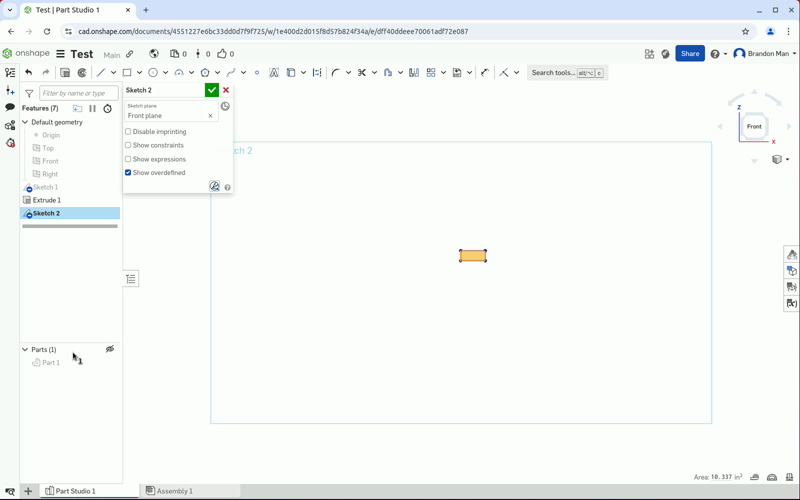
key(shift+y)
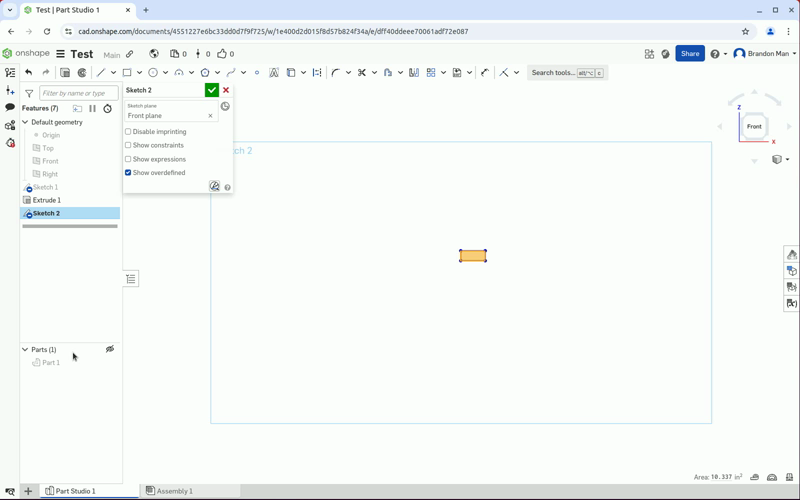
key(shift+e)
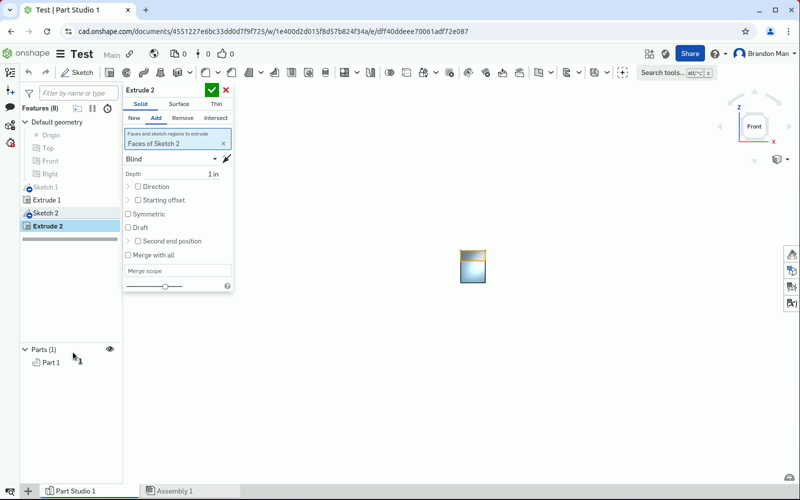
mouse_move(143, 106)
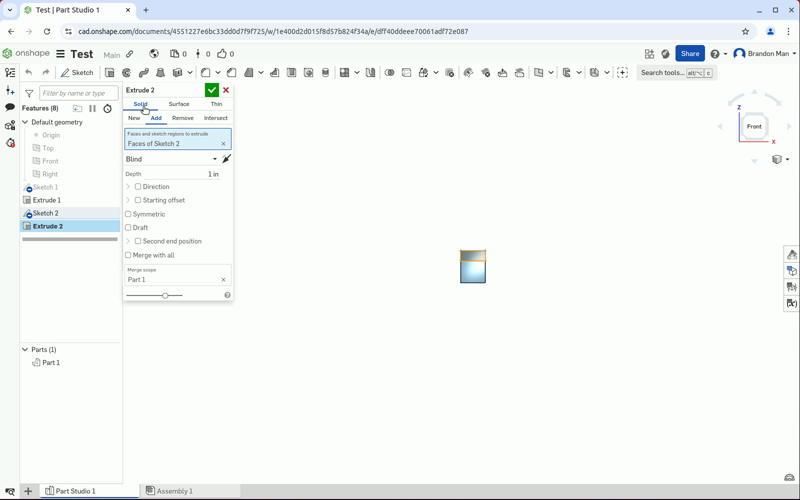
click(143, 106)
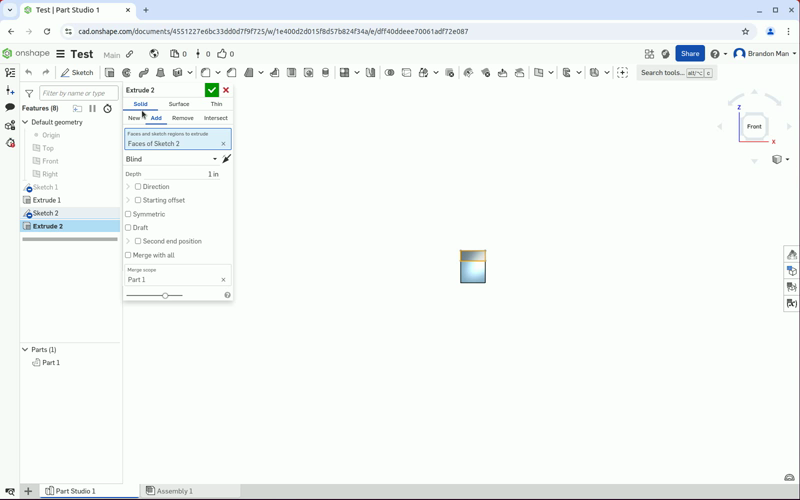
mouse_move(137, 120)
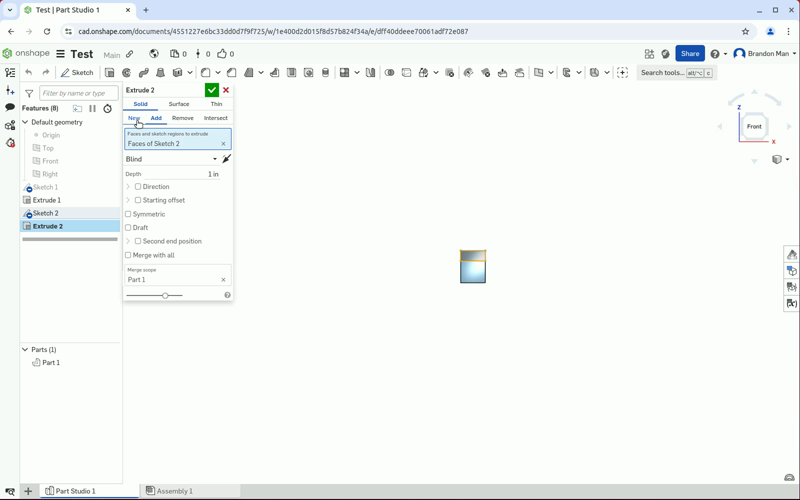
click(137, 120)
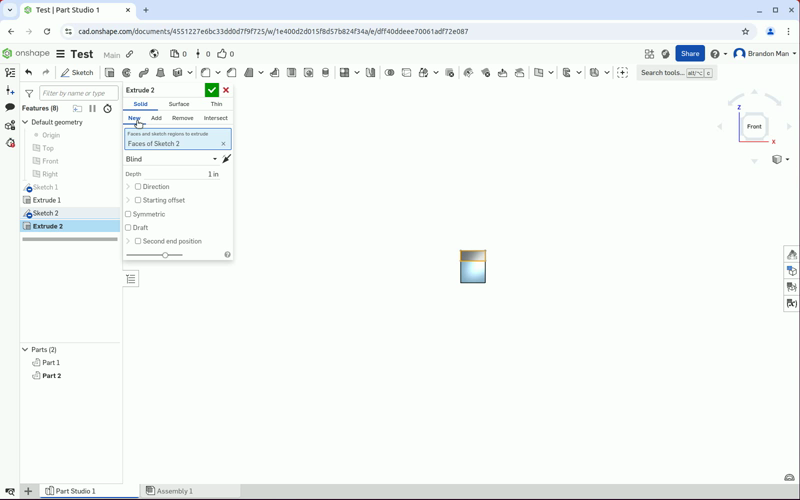
key(tab, 4)
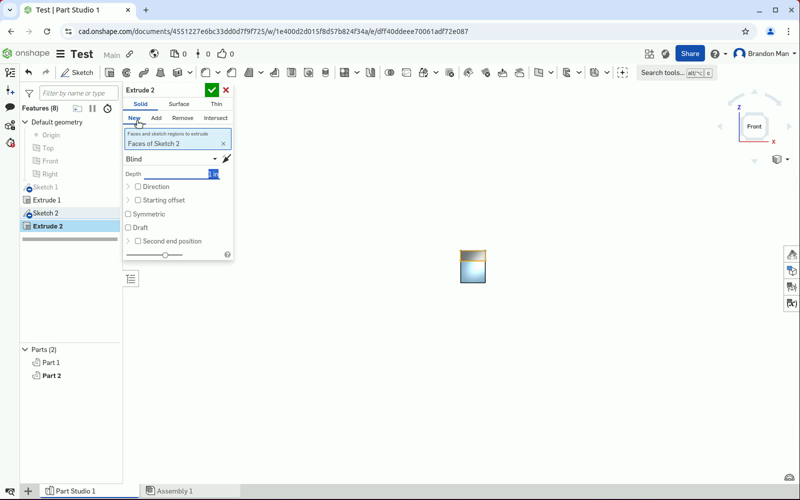
text(6.499)
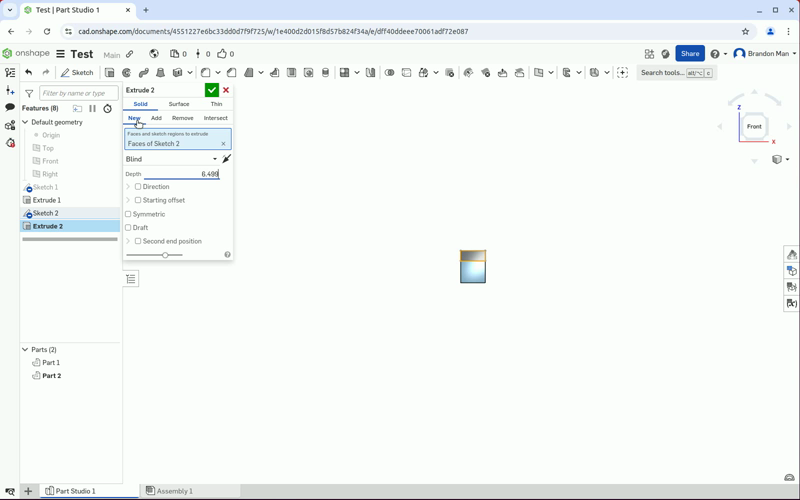
key(enter)
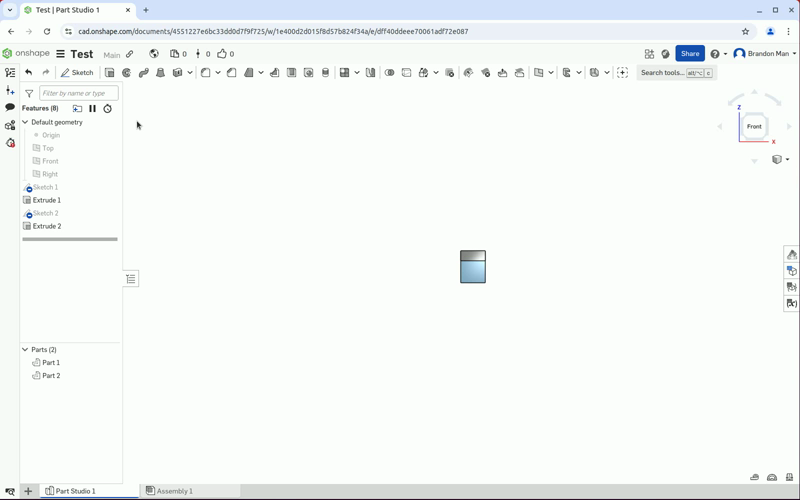
key(shift+h)
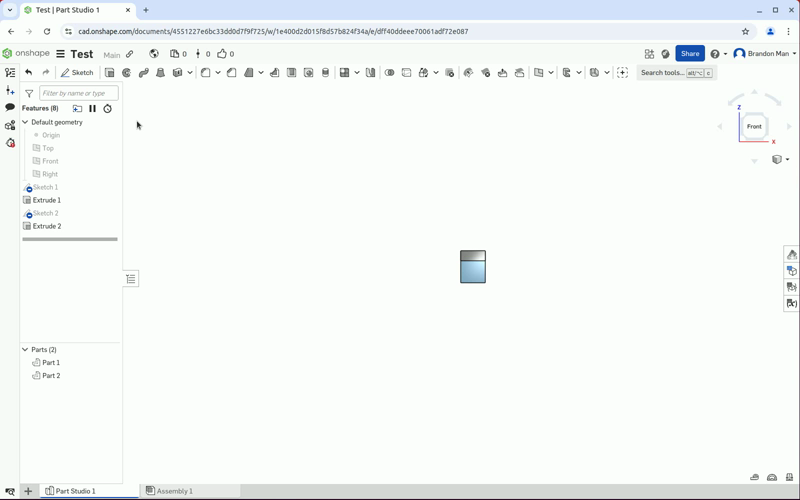
key(shift+h)
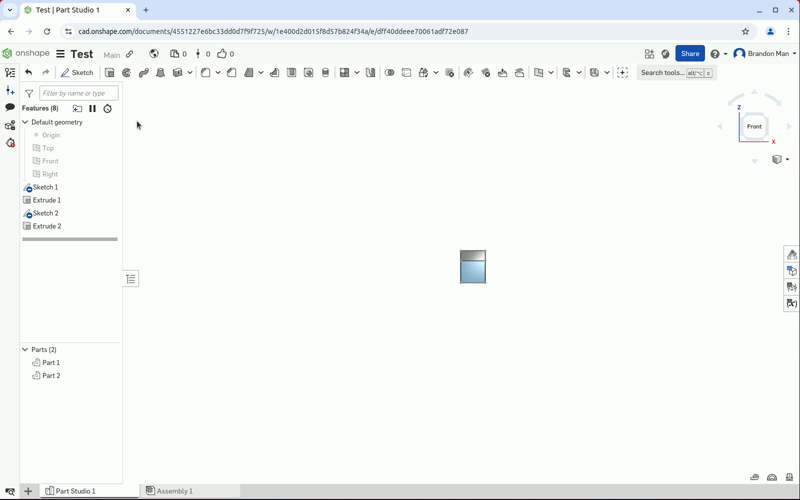
key(shift+7)
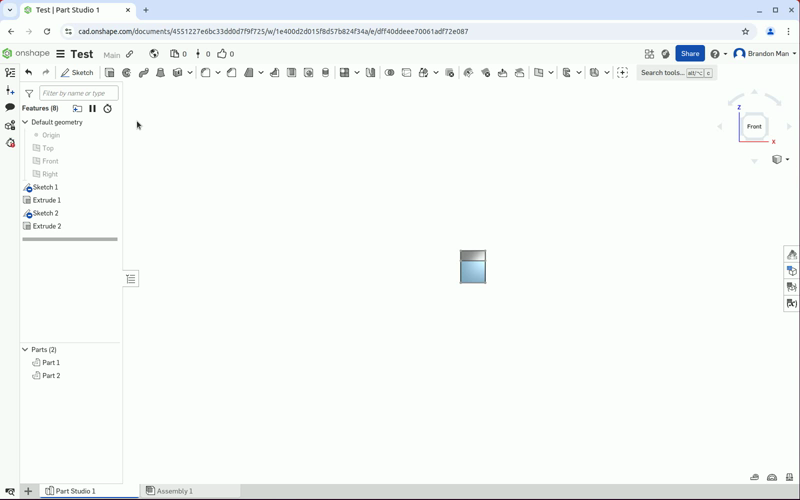
key(left, 2)
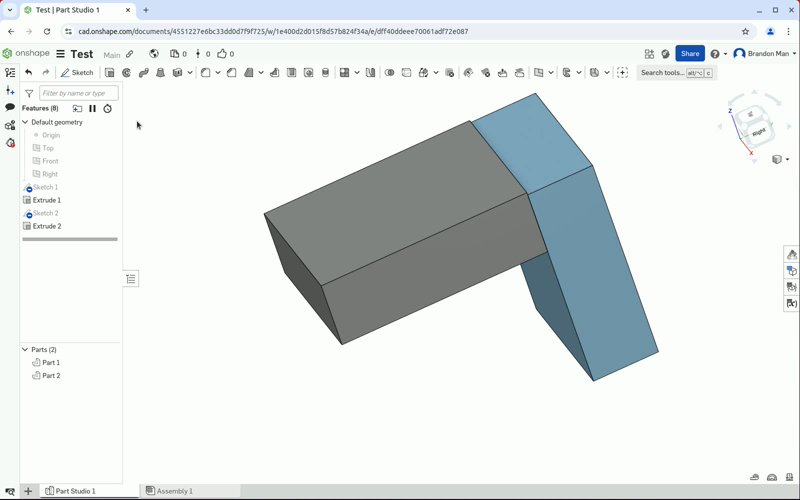
key(down, 2)
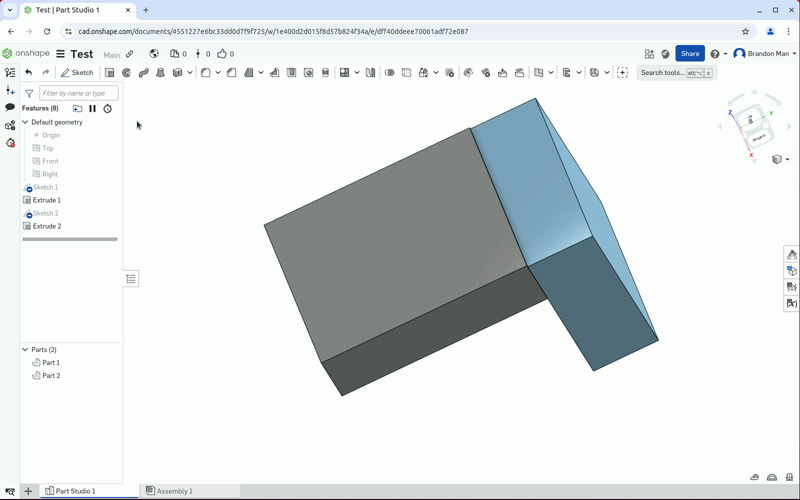
key(up, 2)
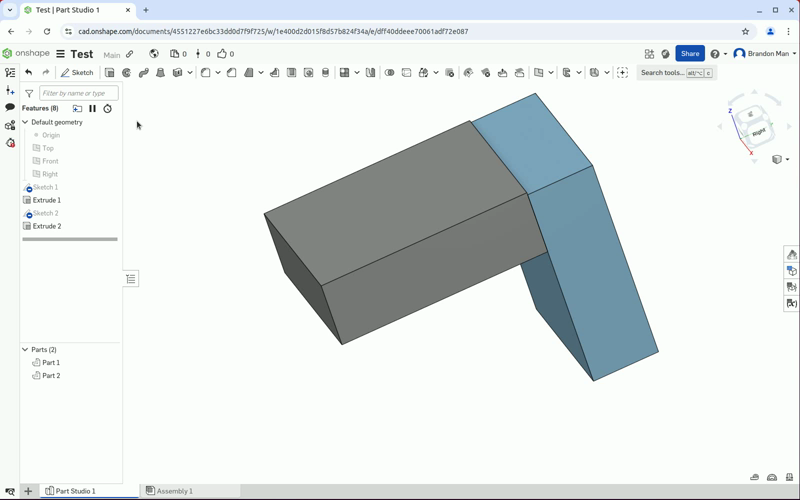
key(right, 2)
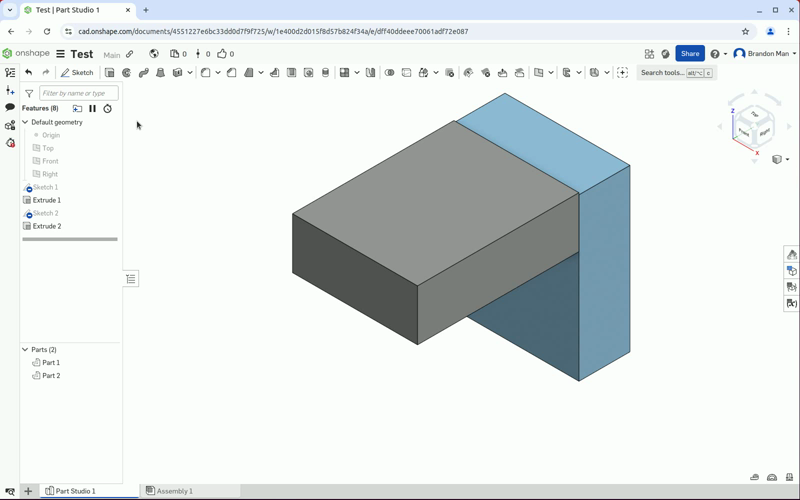
mouse_move(73, 189)
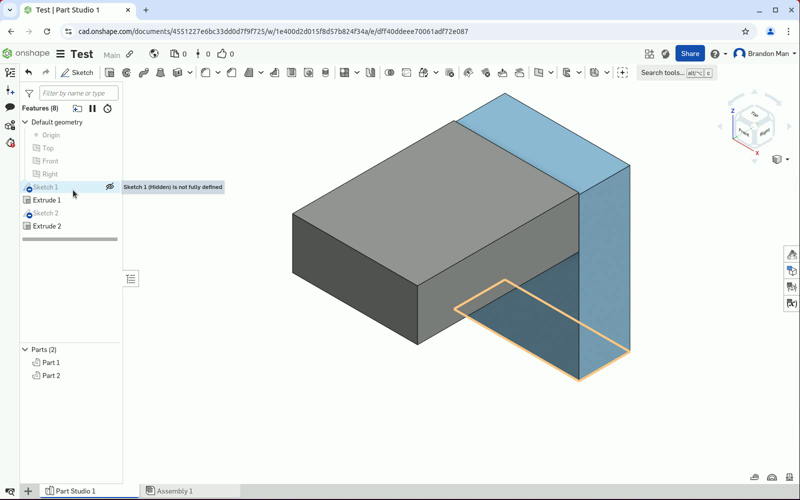
click(73, 189)